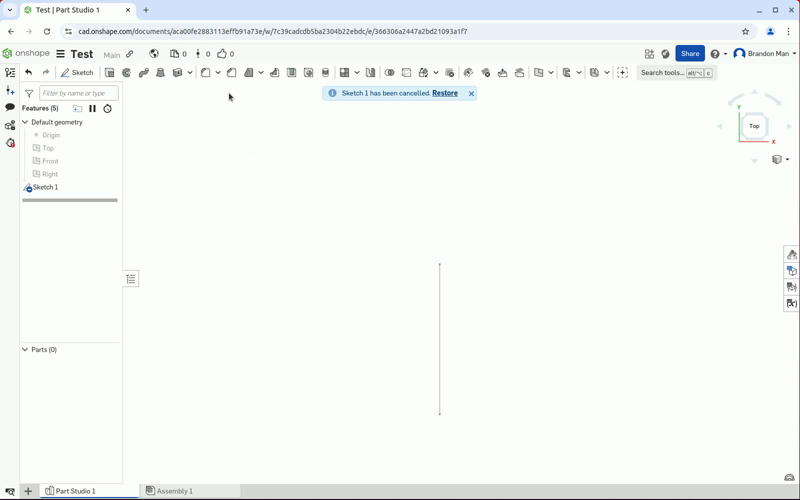
key(shift+h)
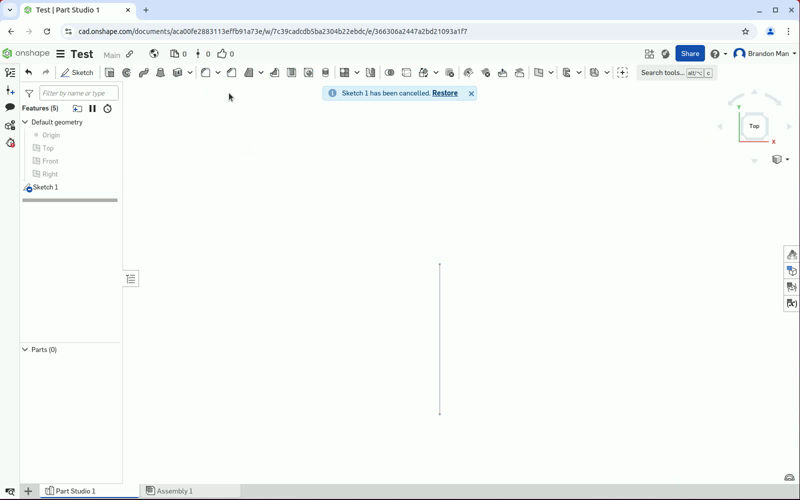
key(shift+s)
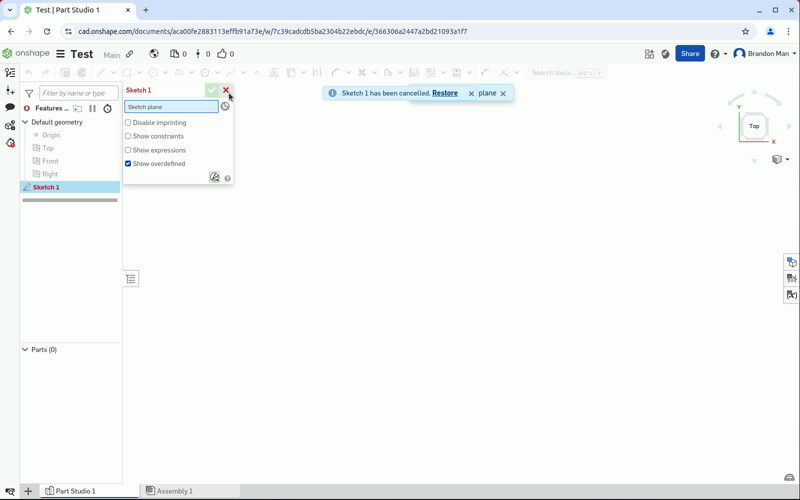
mouse_move(73, 150)
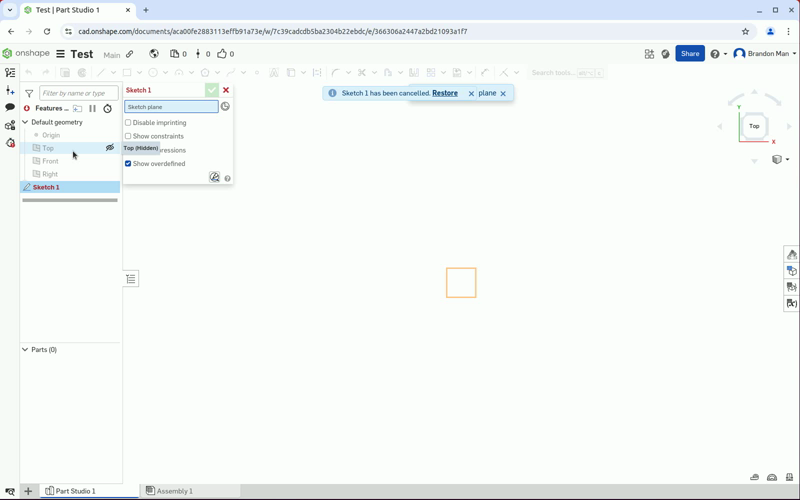
click(73, 150)
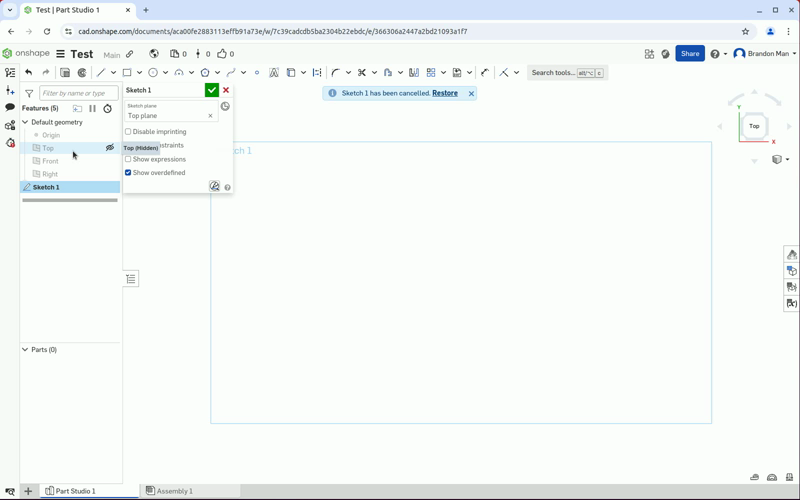
mouse_move(73, 352)
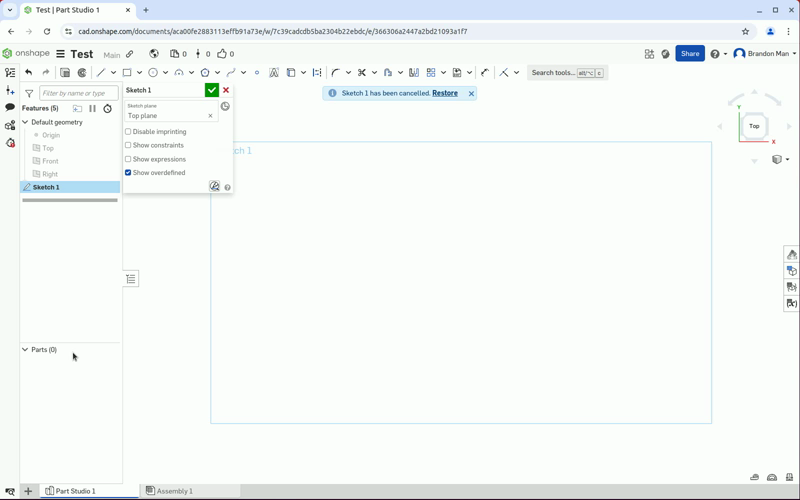
key(y)
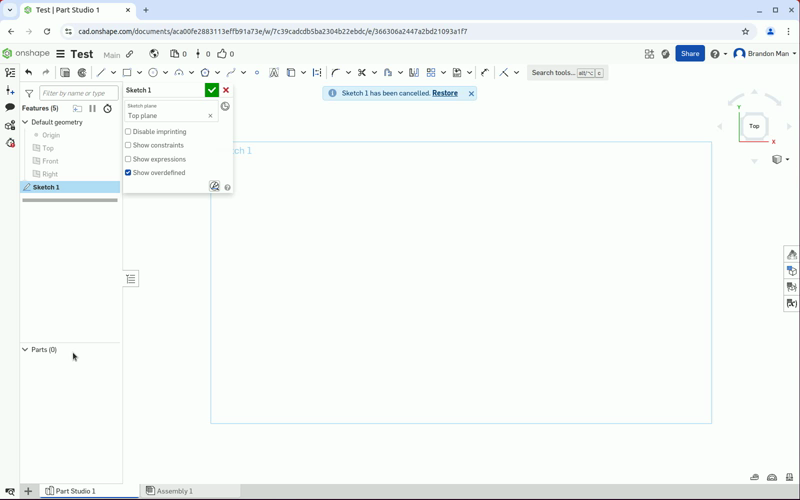
key(l)
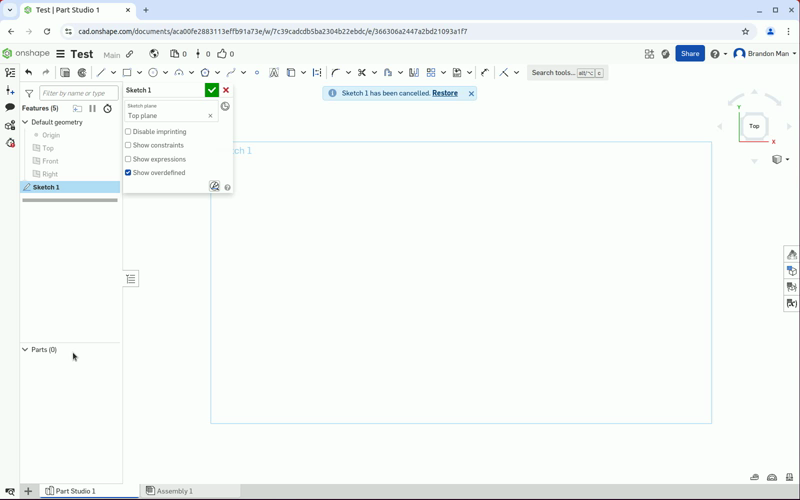
key_down(shift)
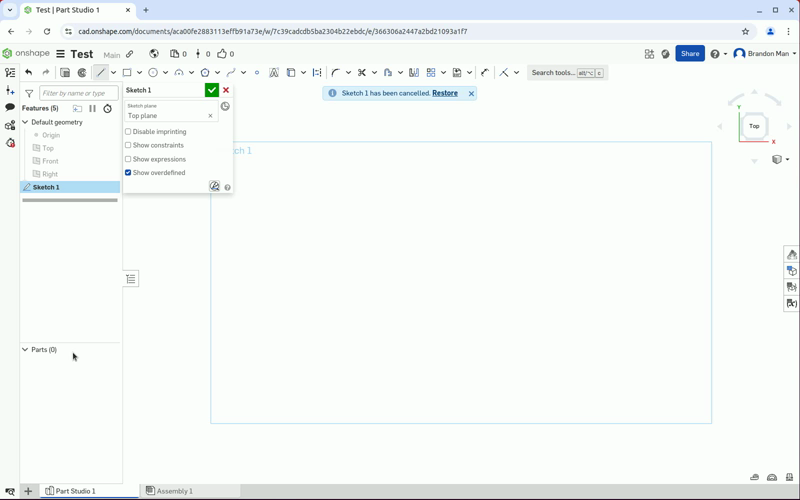
mouse_move(409, 343)
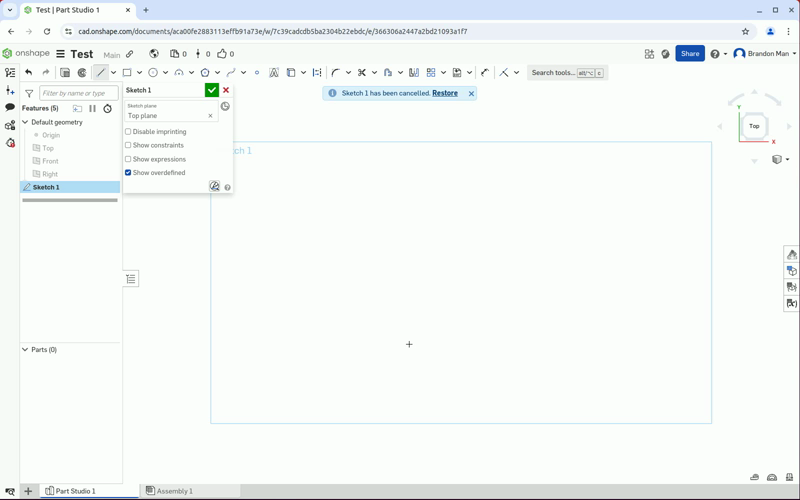
click(409, 343)
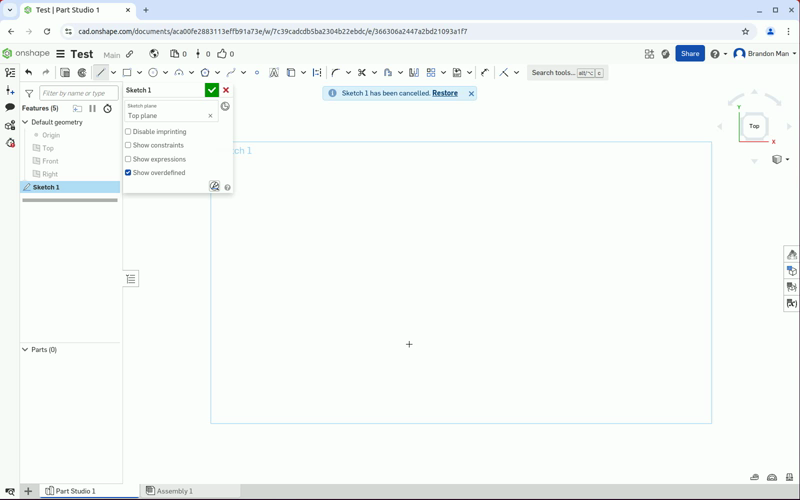
key_up(shift)
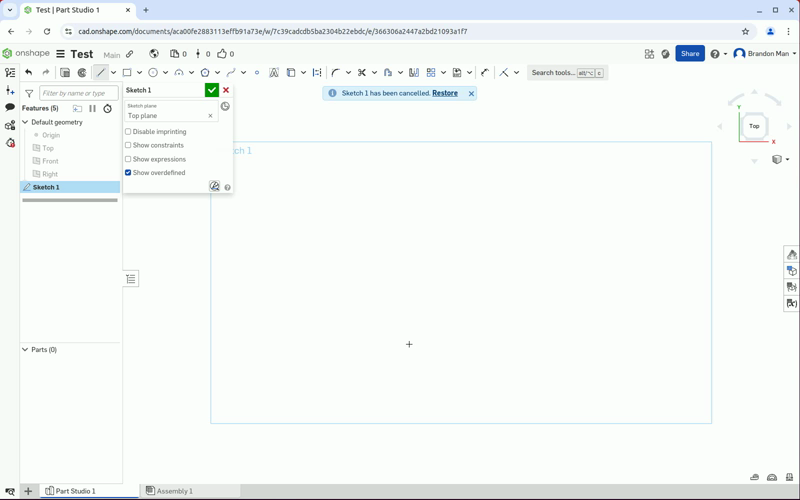
key_down(shift)
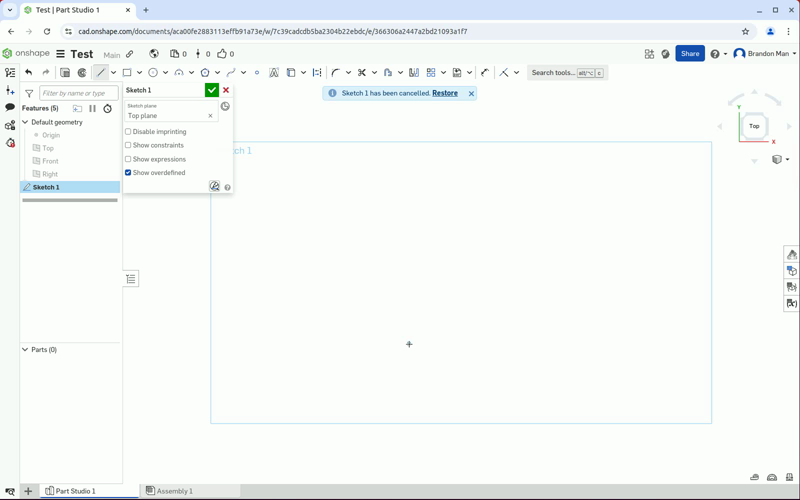
mouse_move(510, 343)
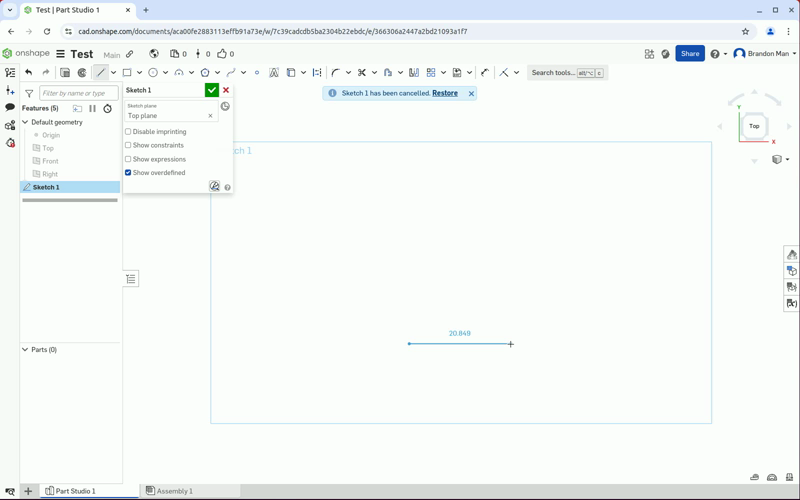
click(510, 343)
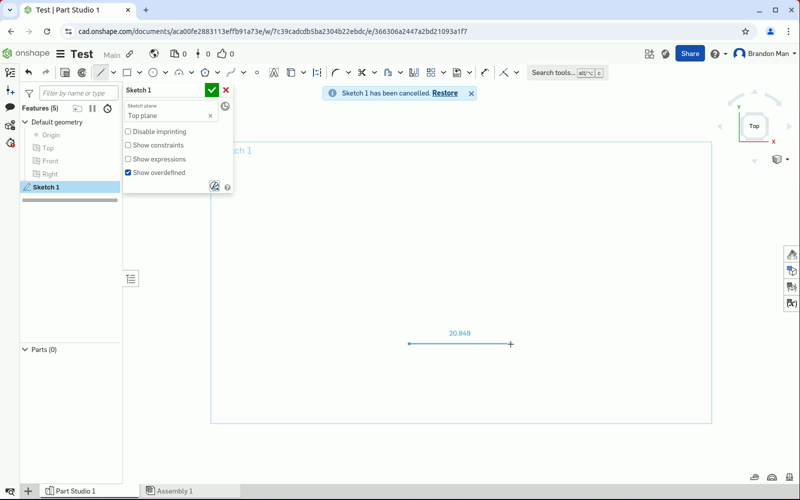
key_up(shift)
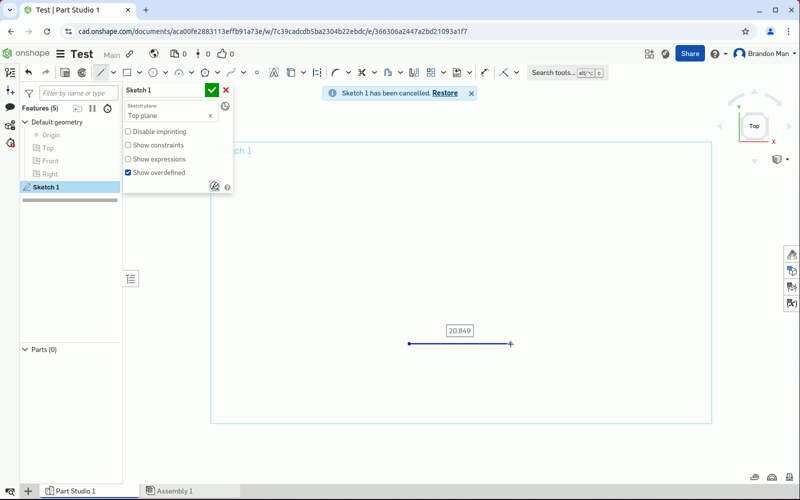
key(esc)
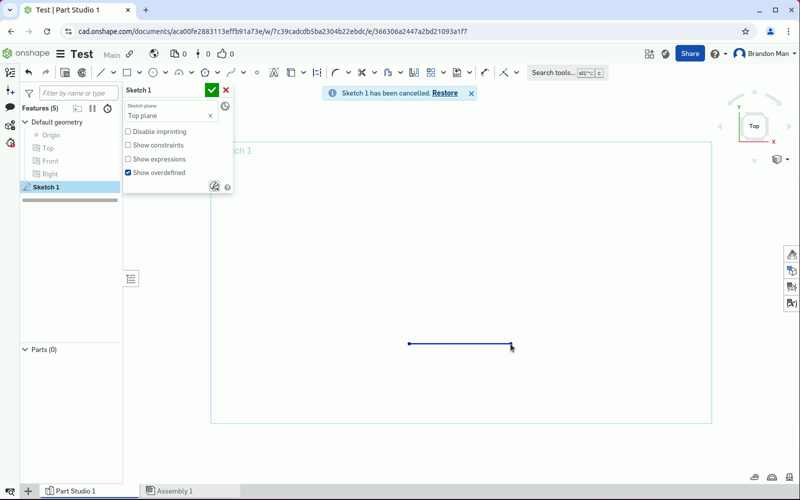
key(a)
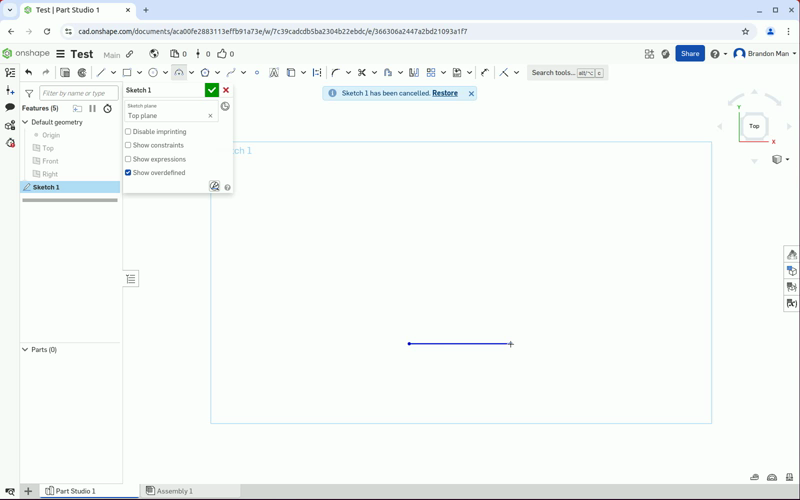
mouse_move(510, 343)
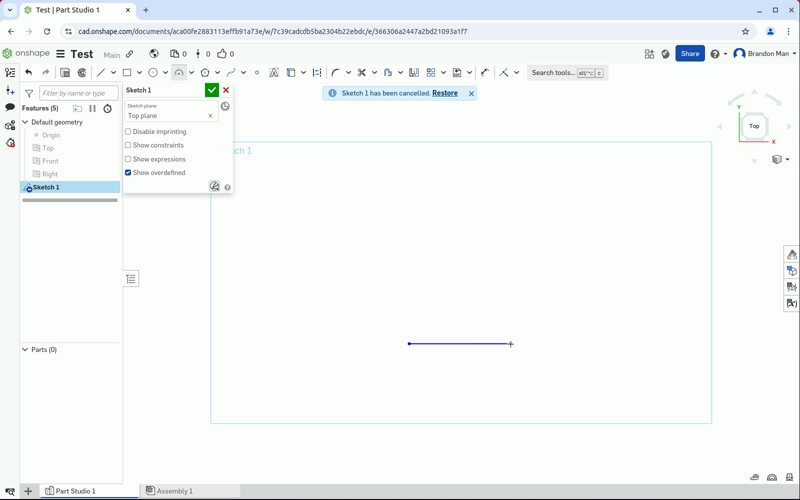
click(510, 343)
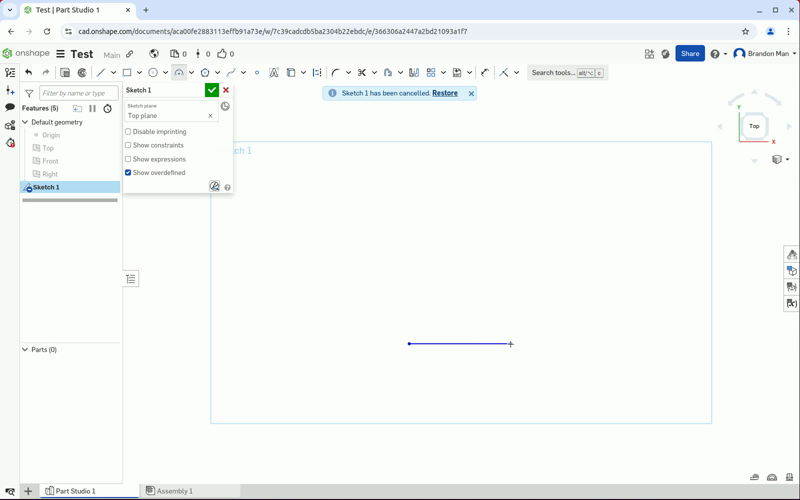
key_down(shift)
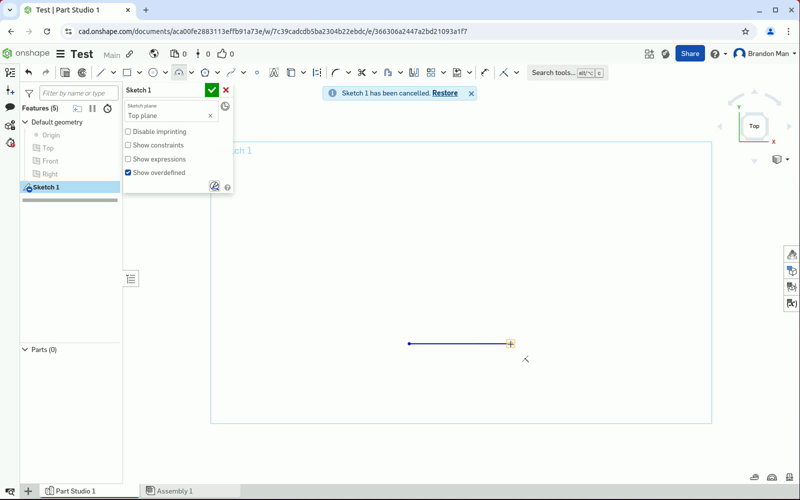
mouse_move(510, 221)
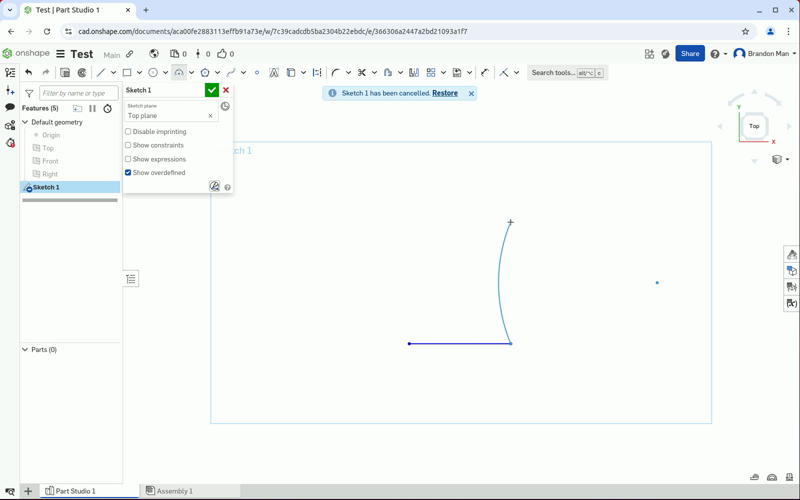
click(510, 221)
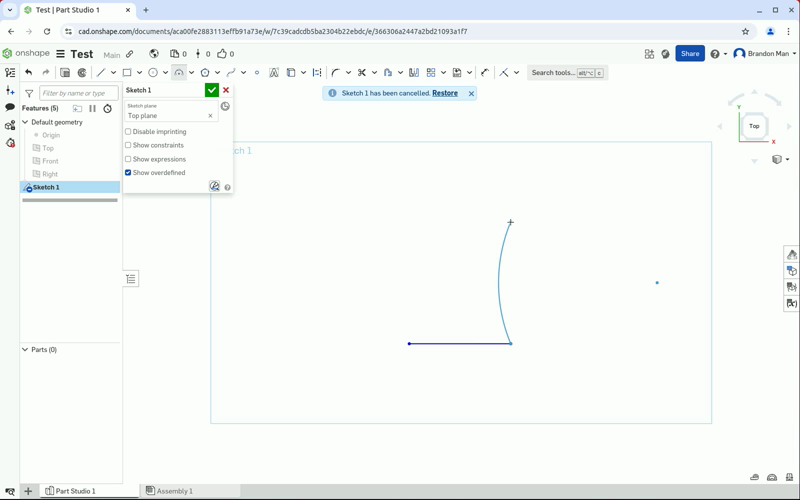
mouse_move(571, 282)
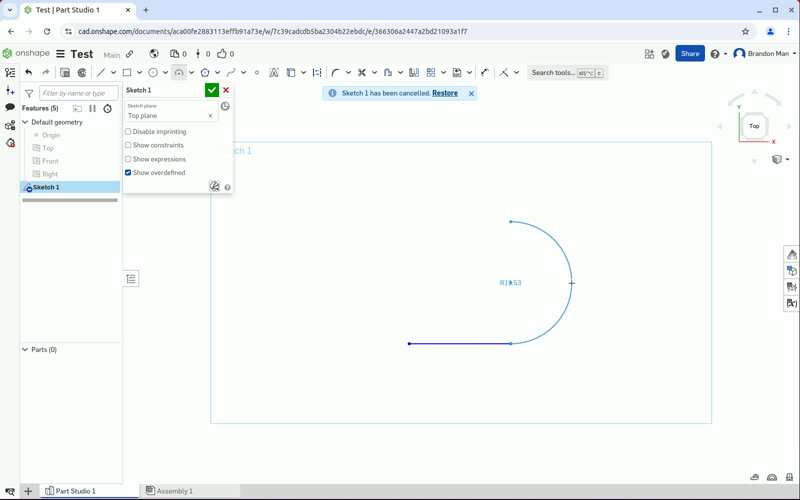
click(571, 282)
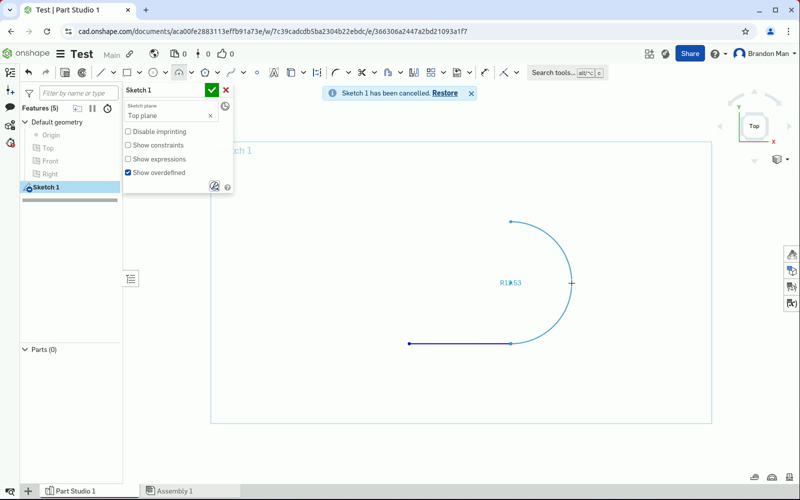
key_up(shift)
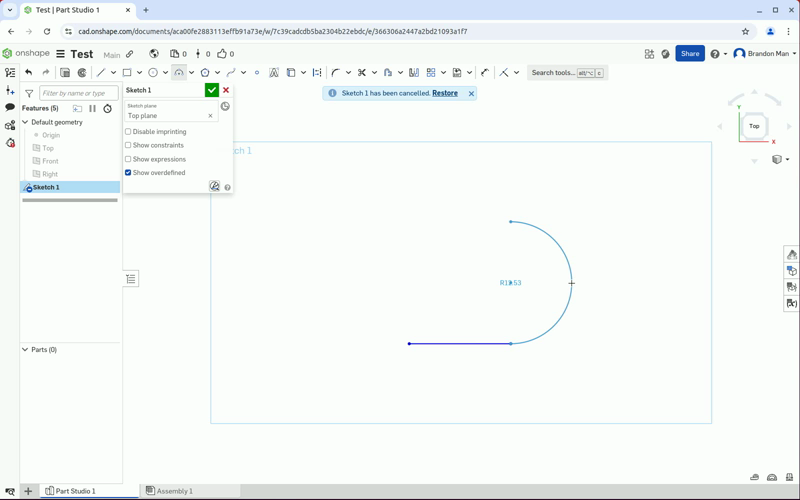
key(esc)
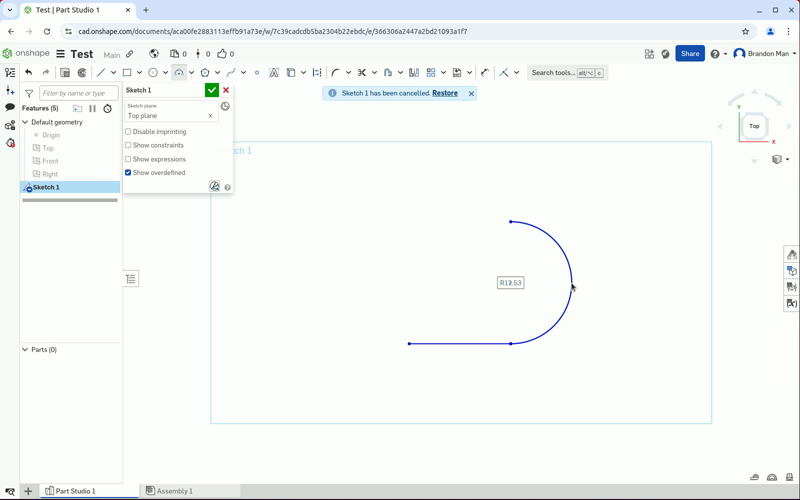
key(l)
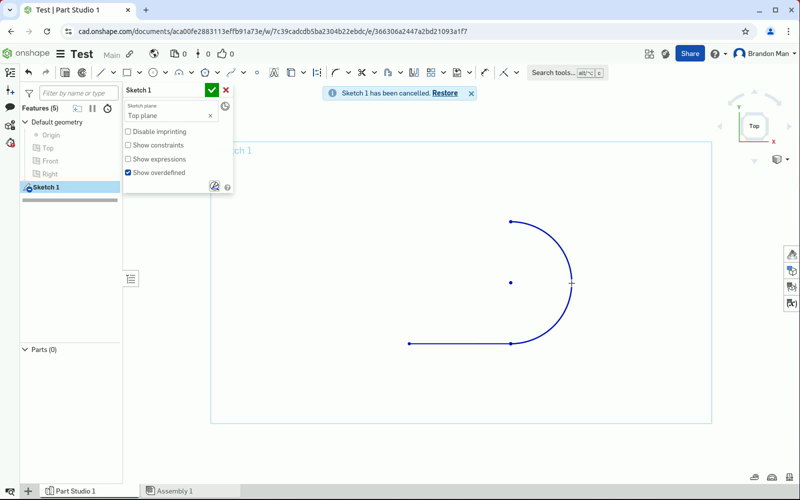
mouse_move(510, 221)
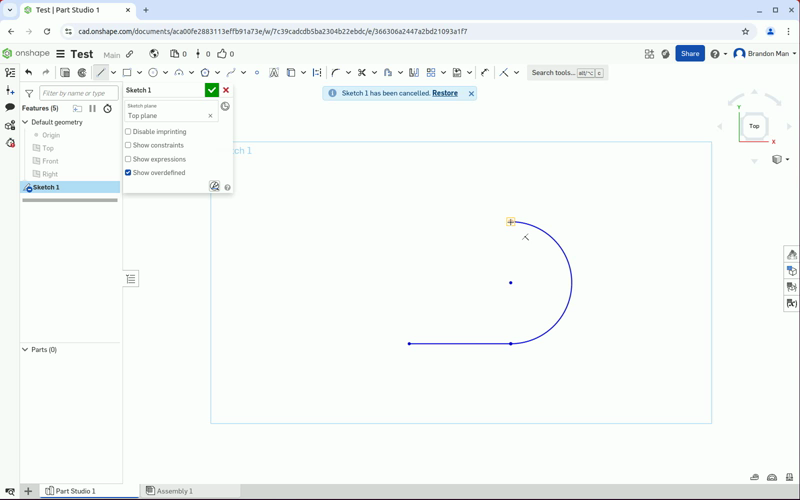
click(510, 221)
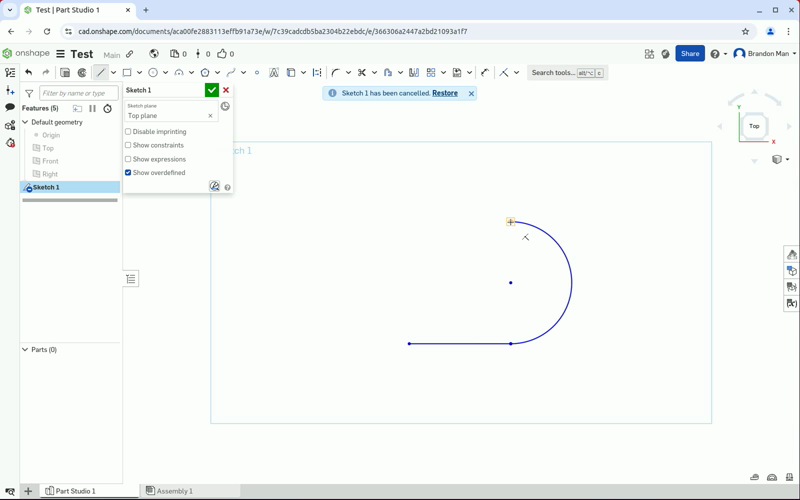
key_down(shift)
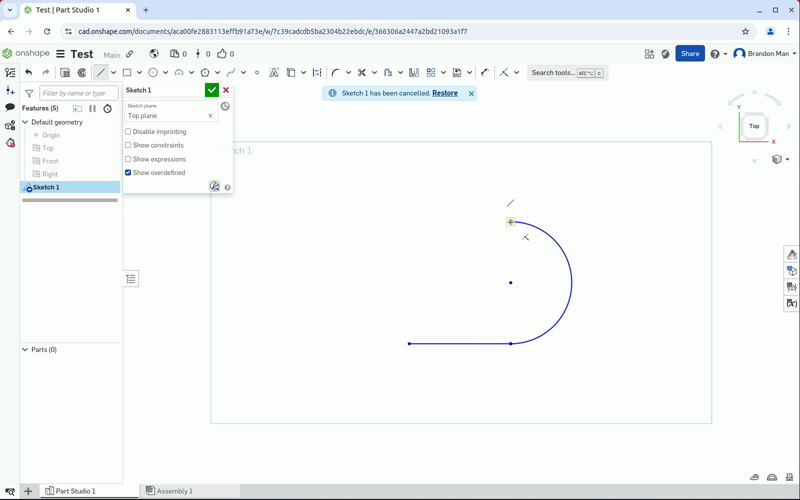
mouse_move(409, 221)
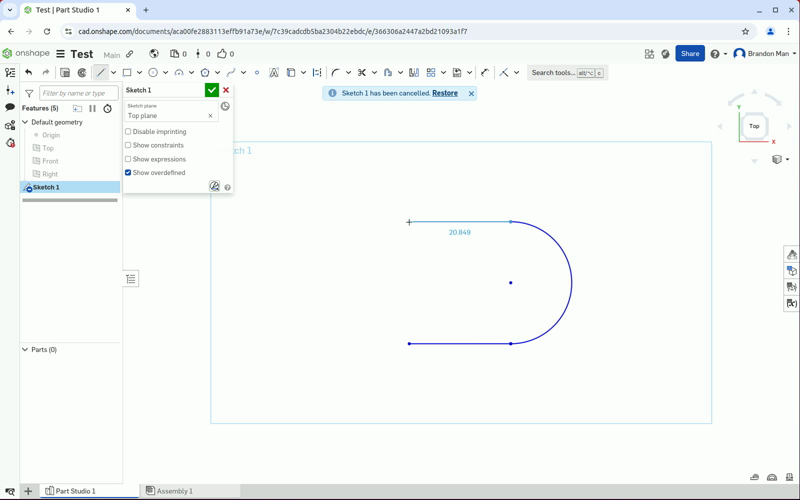
click(409, 221)
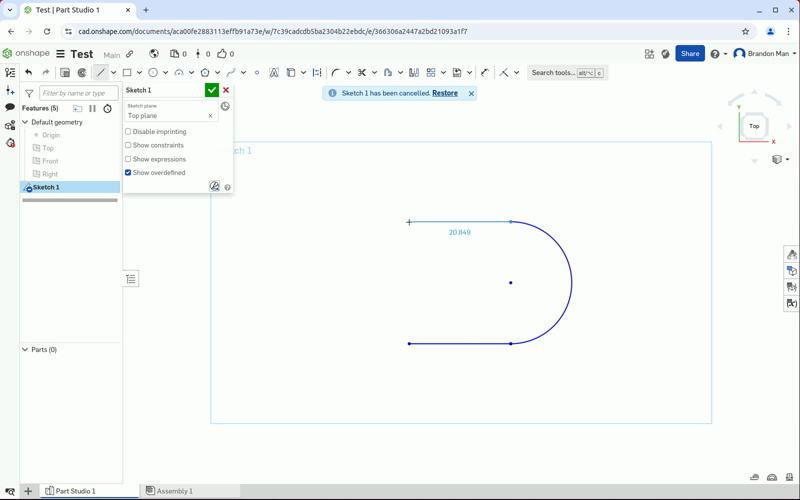
key_up(shift)
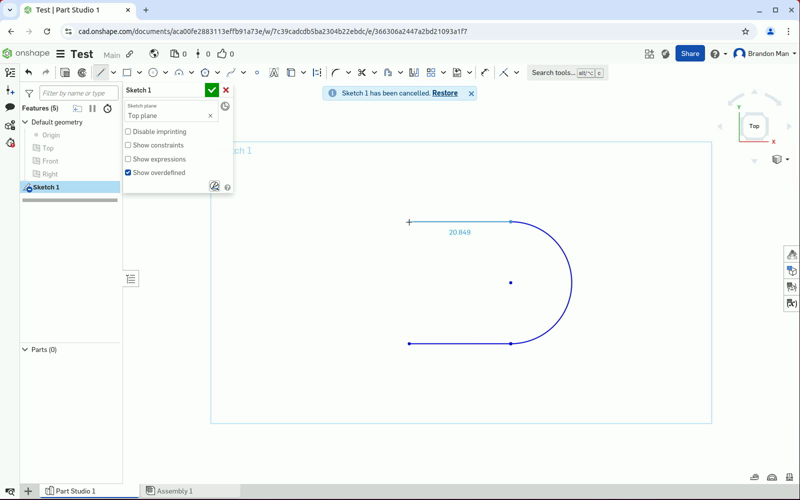
key(esc)
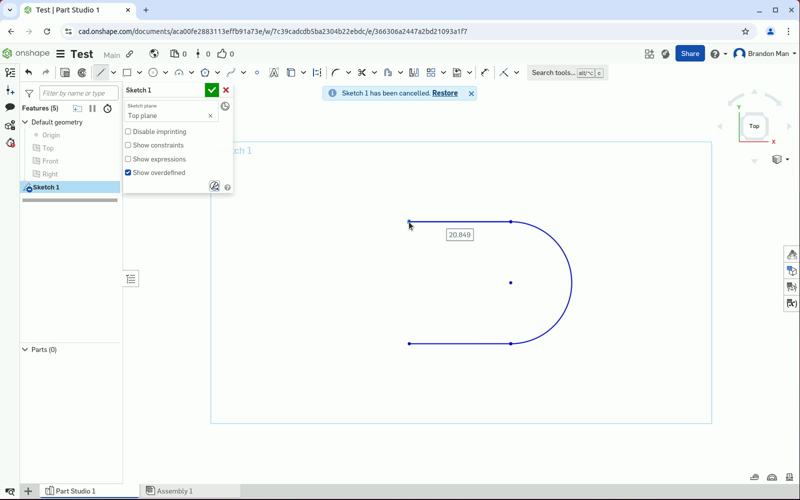
key(a)
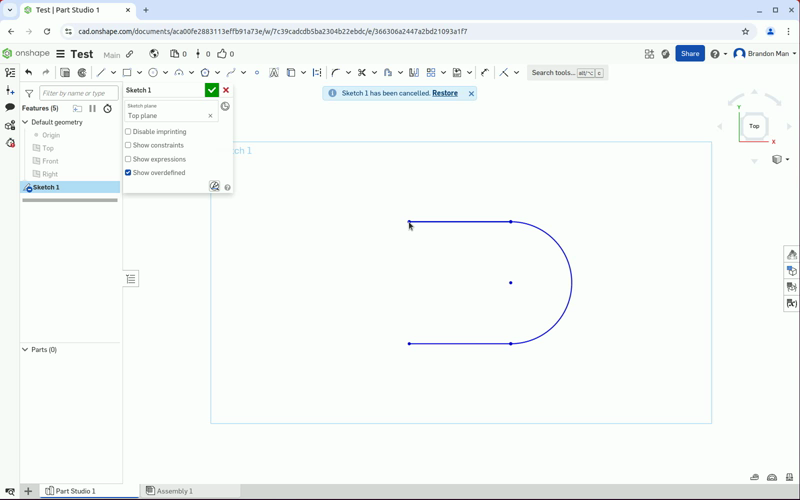
mouse_move(409, 221)
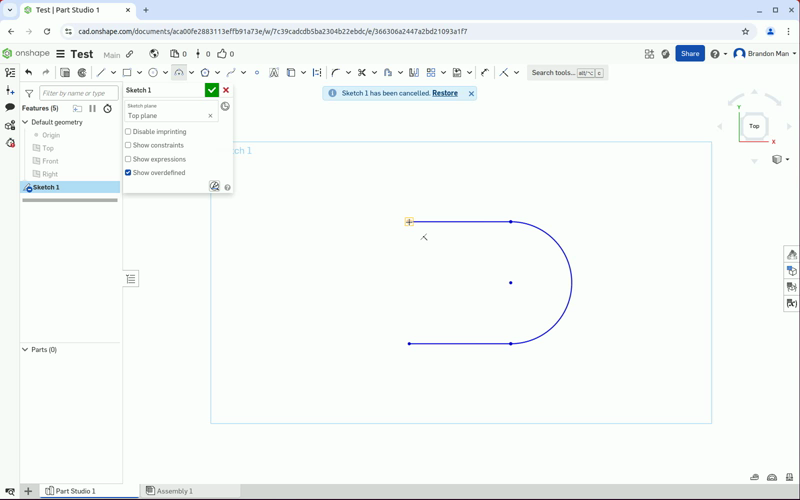
click(409, 221)
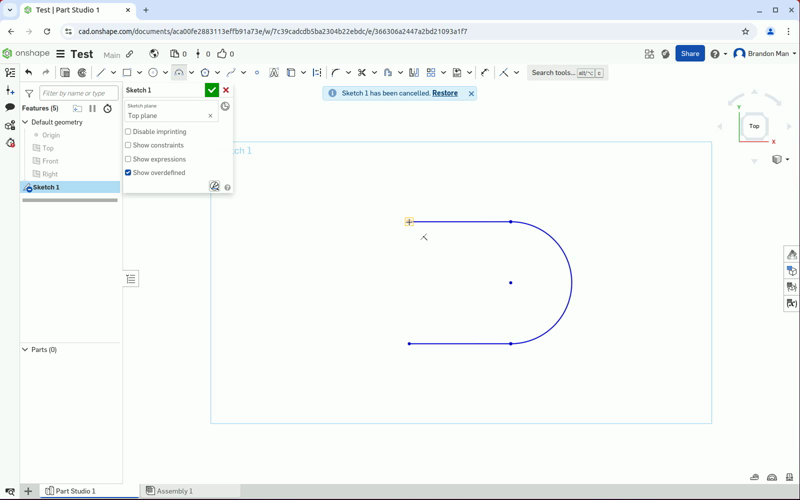
mouse_move(409, 343)
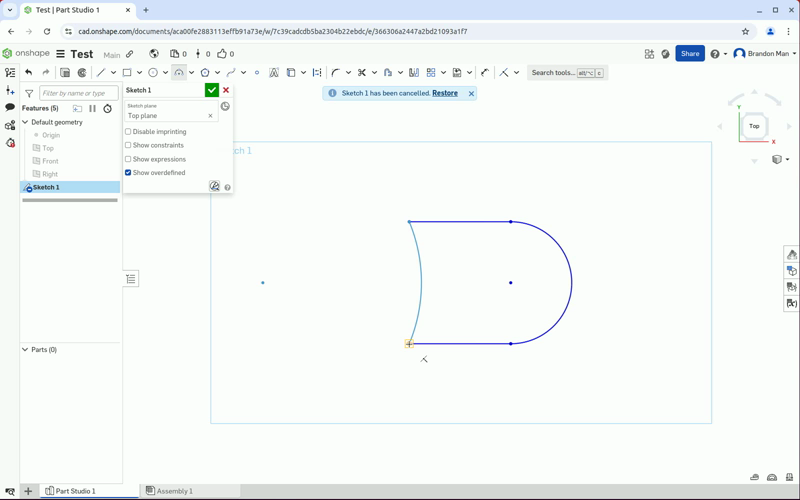
click(409, 343)
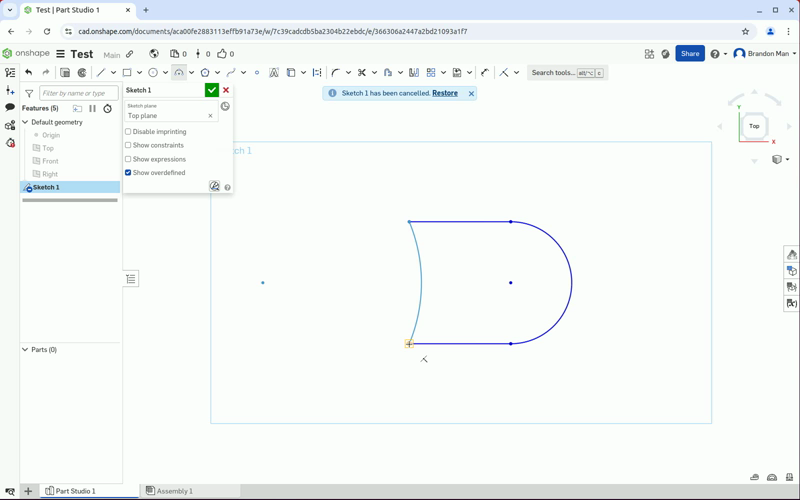
key_down(shift)
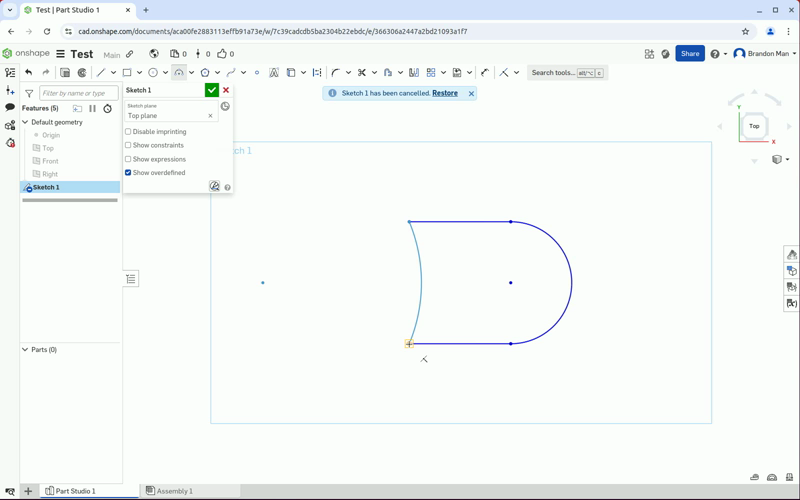
mouse_move(347, 282)
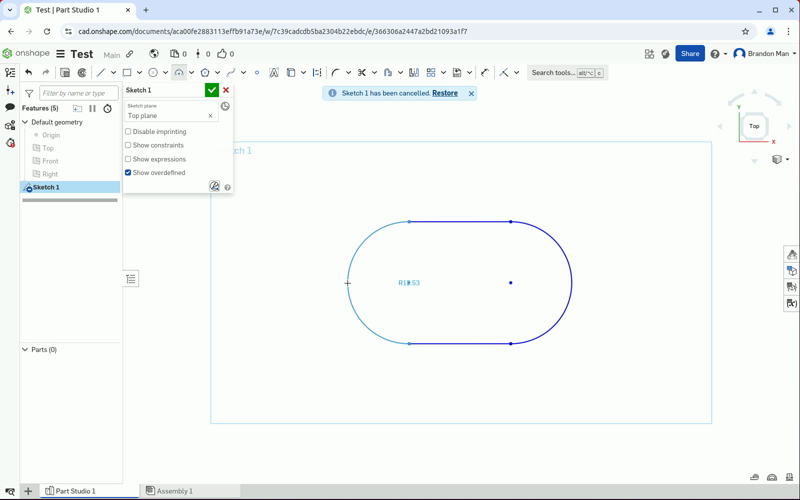
click(347, 282)
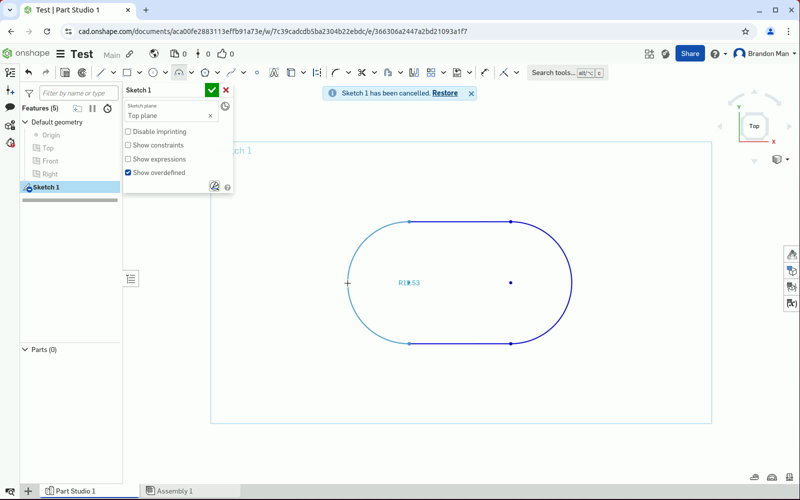
key_up(shift)
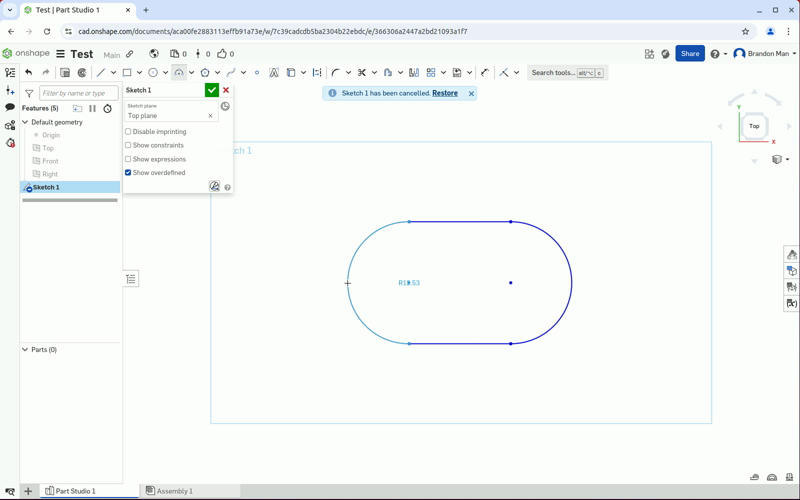
key(esc)
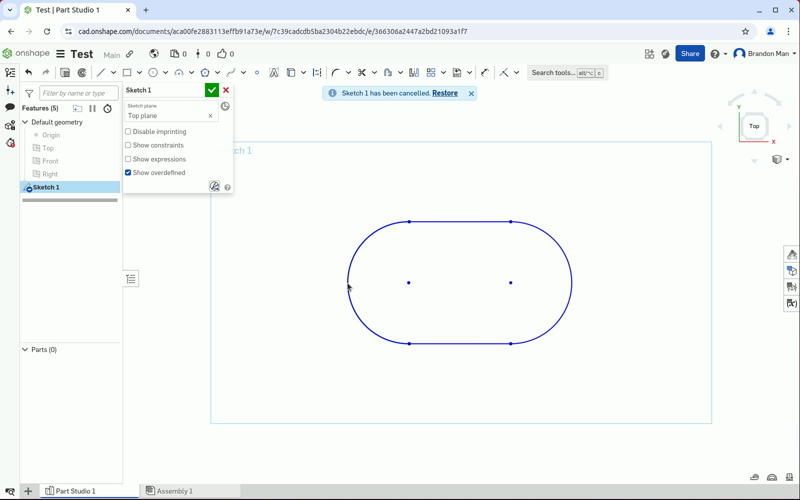
mouse_move(436, 270)
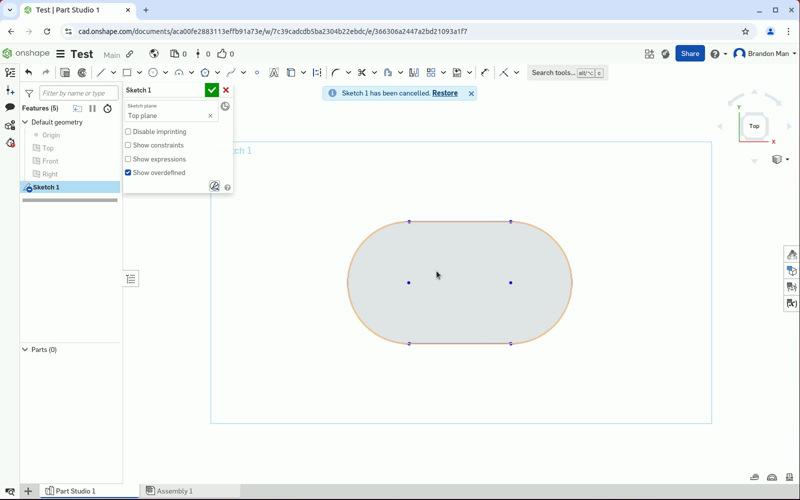
click(436, 270)
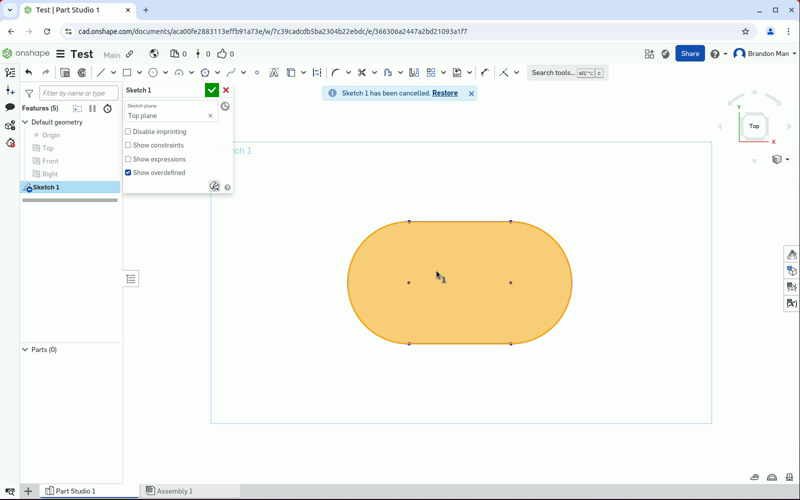
mouse_move(73, 352)
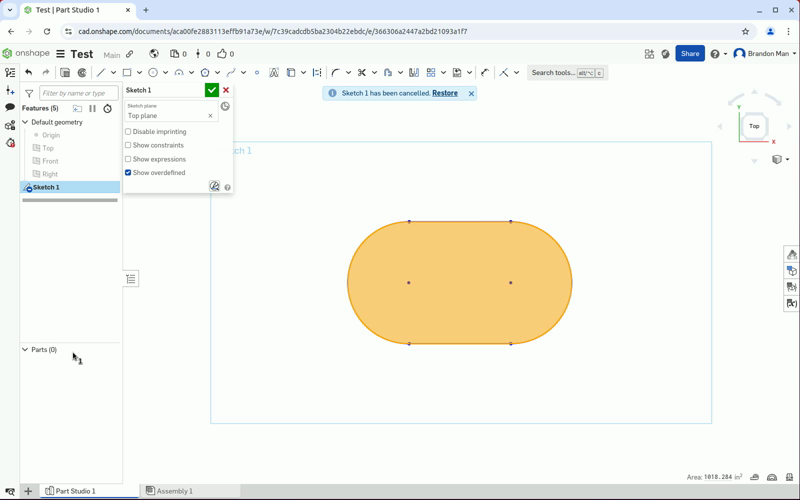
key(shift+y)
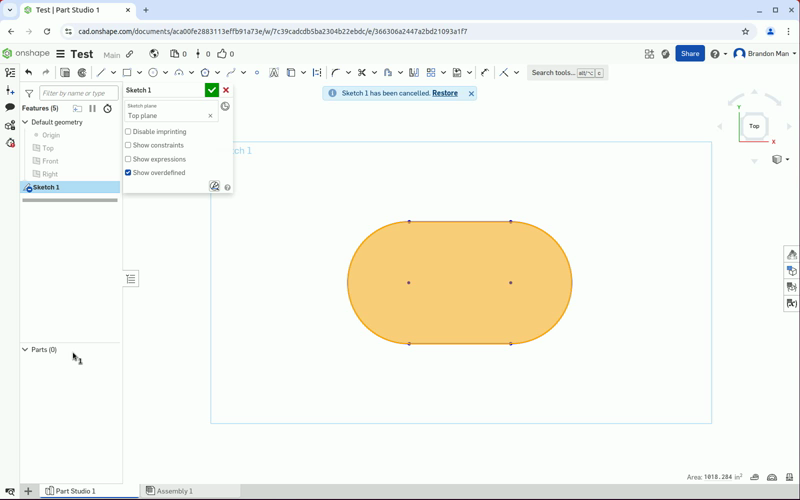
key(shift+e)
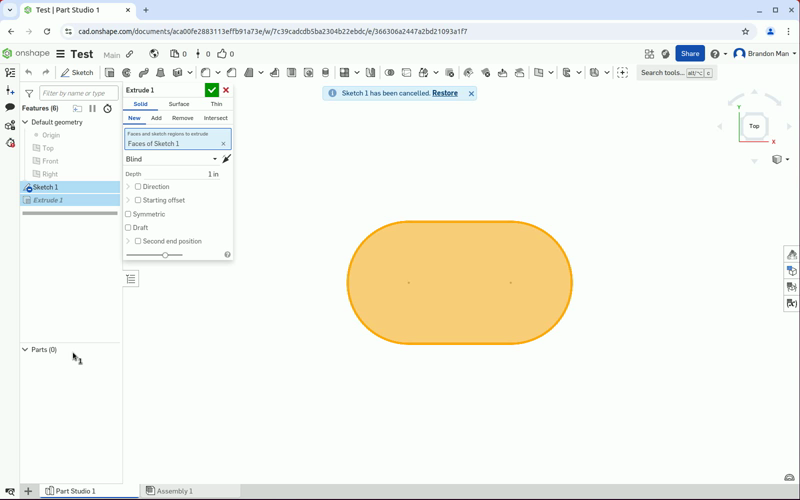
mouse_move(143, 106)
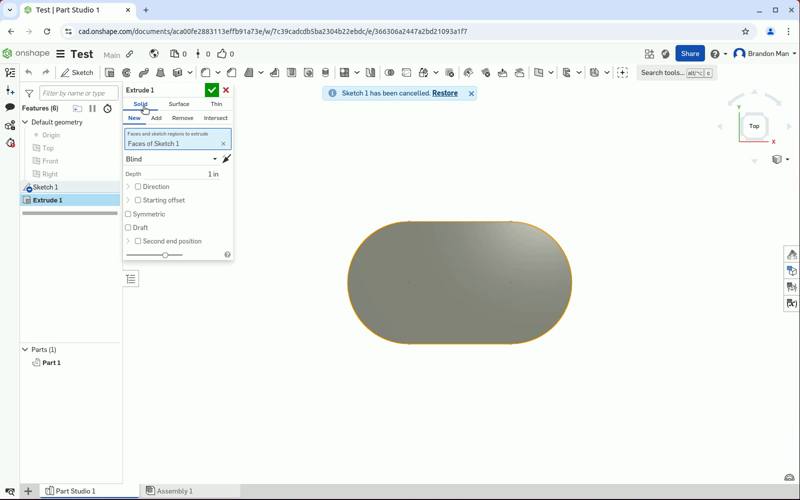
click(143, 106)
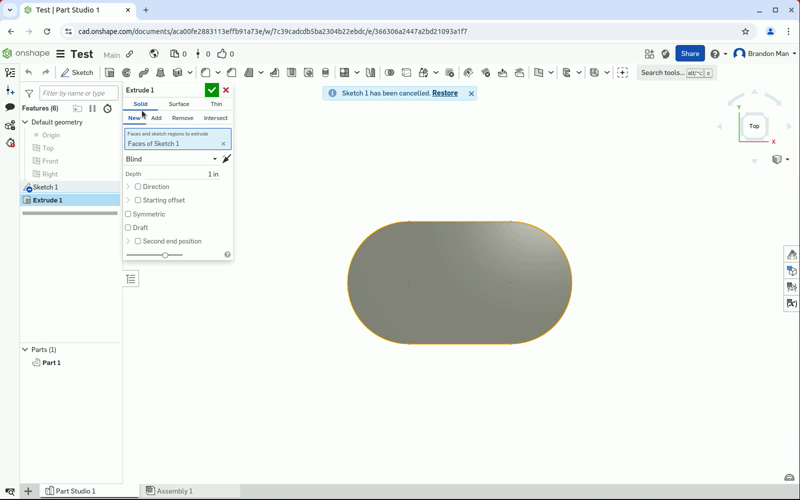
mouse_move(137, 120)
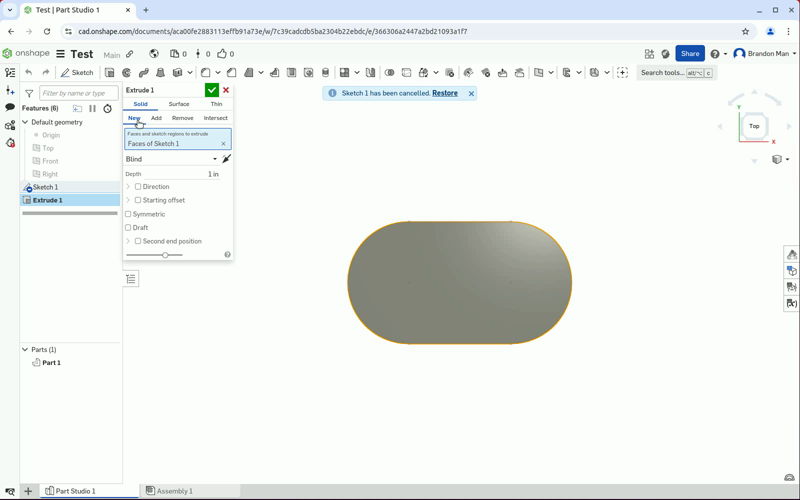
click(137, 120)
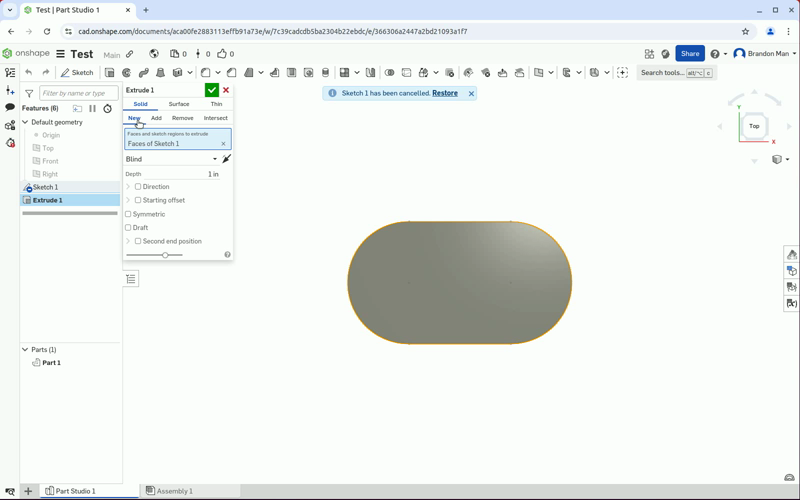
key(tab, 4)
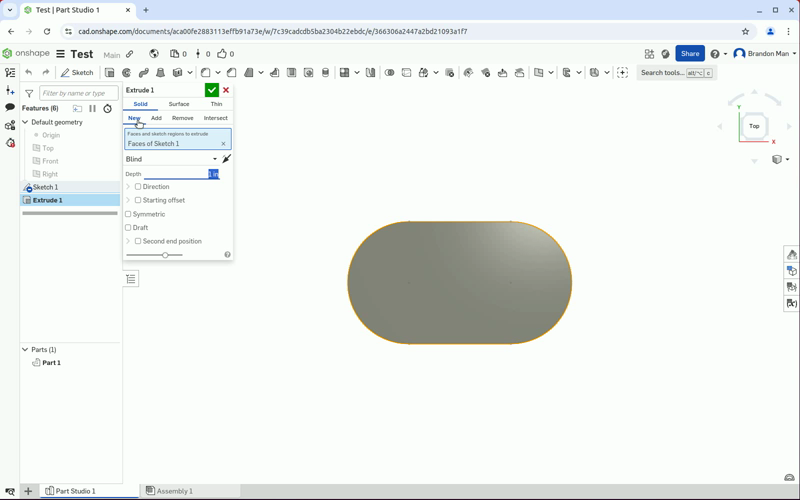
text(0.722)
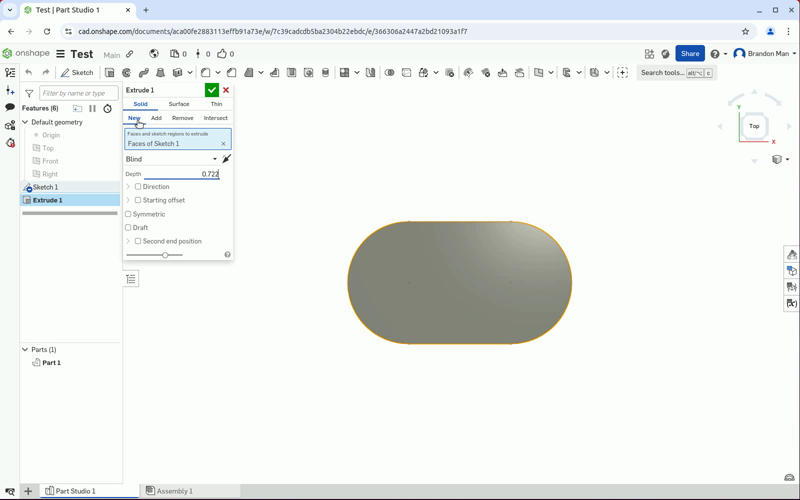
key(enter)
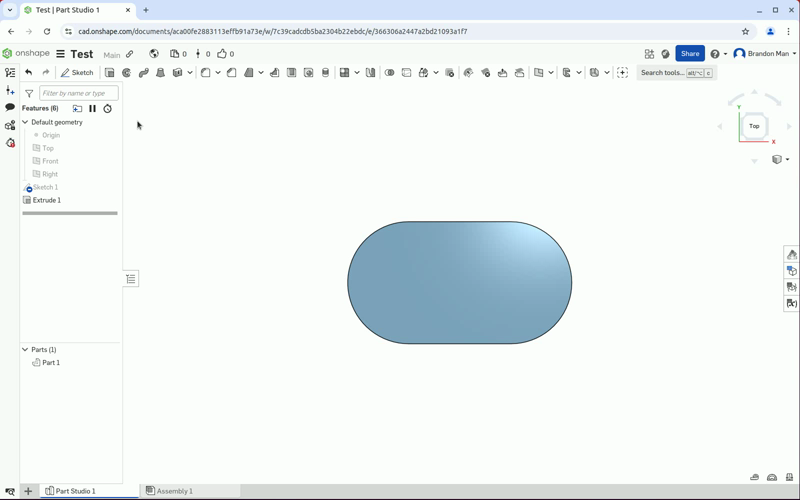
key(shift+h)
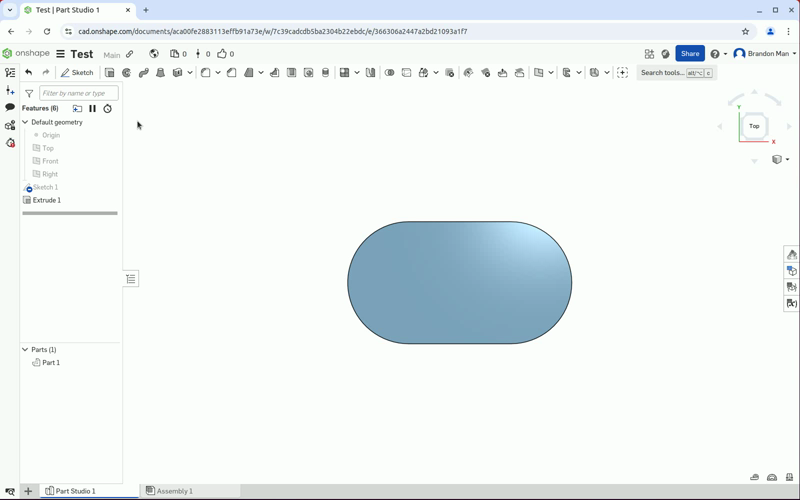
key(shift+h)
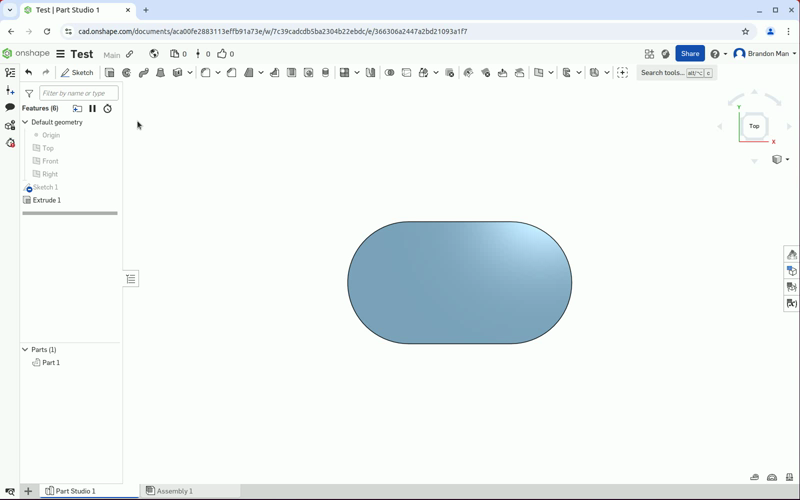
mouse_move(73, 189)
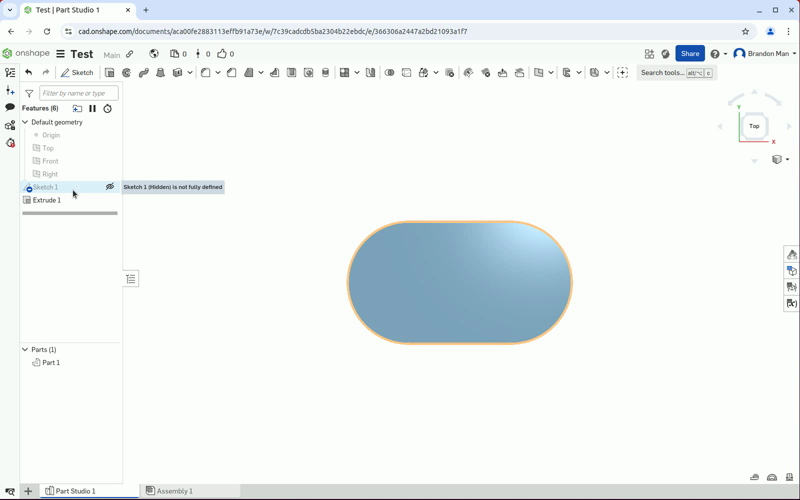
click(73, 189)
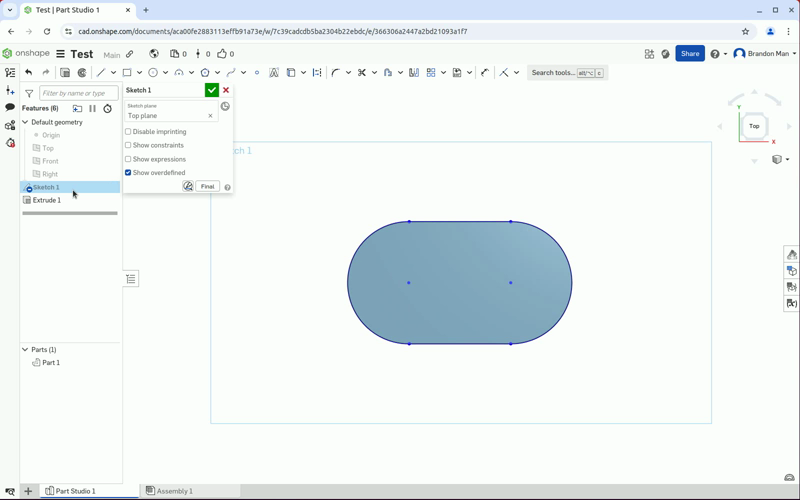
mouse_move(229, 92)
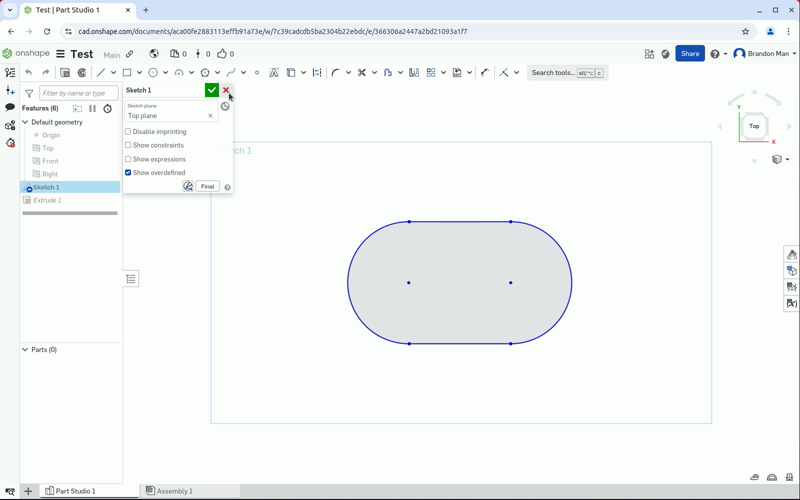
click(229, 92)
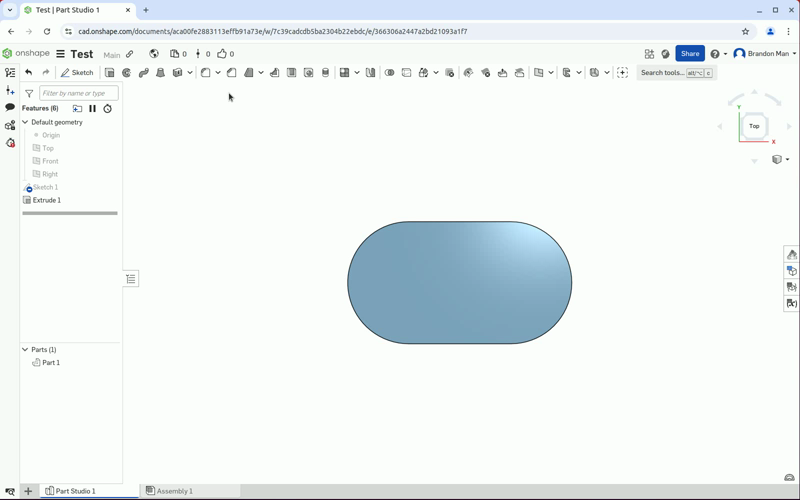
mouse_move(541, 75)
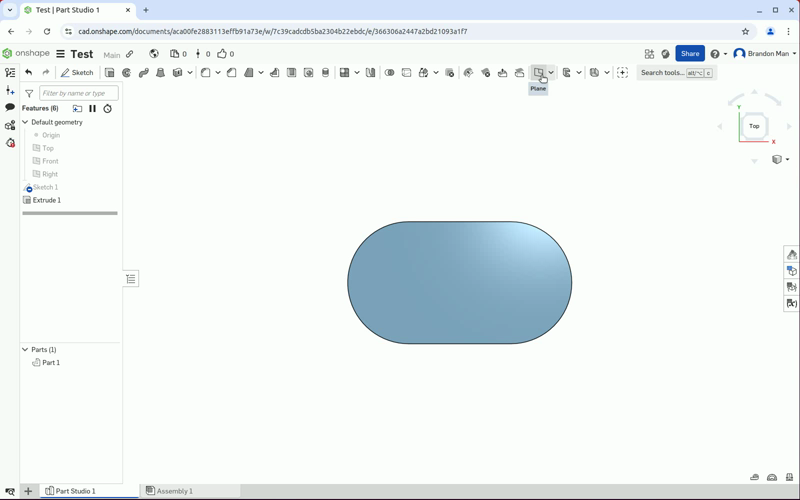
click(541, 75)
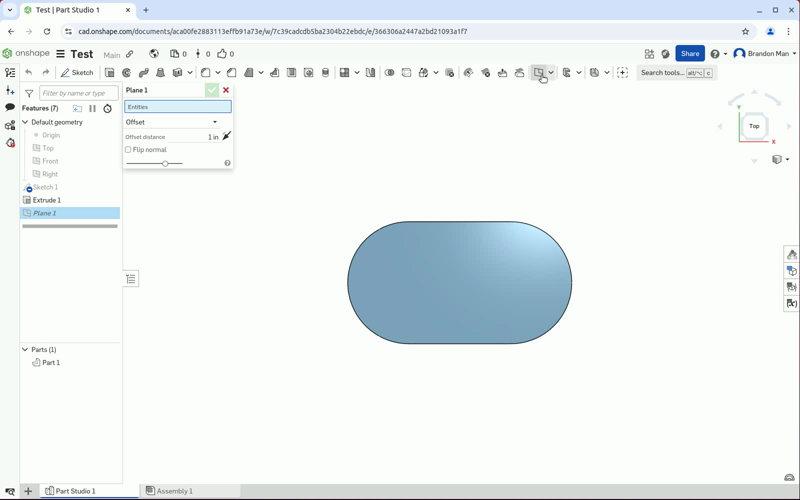
mouse_move(73, 150)
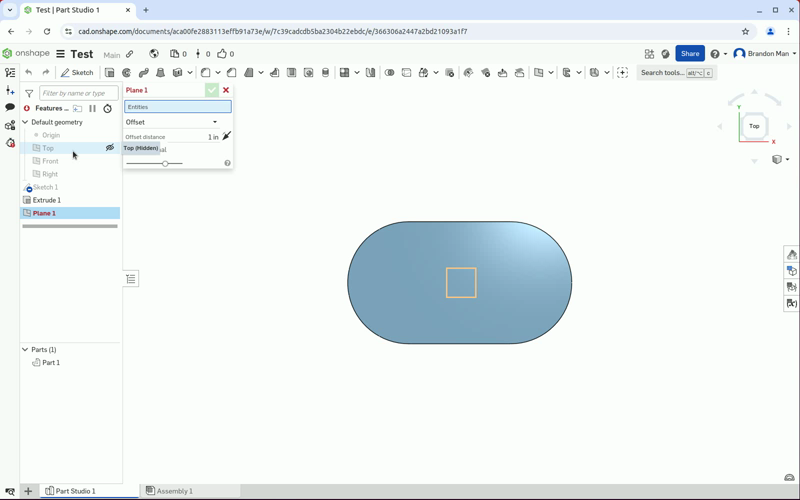
click(73, 150)
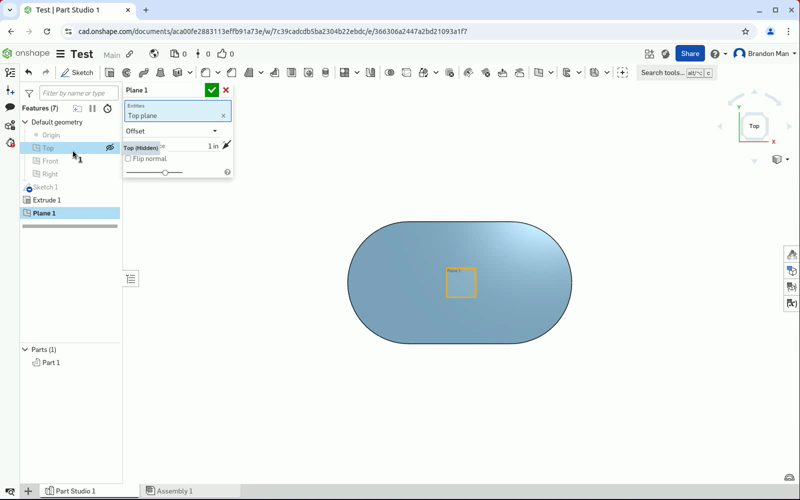
key(tab, 2)
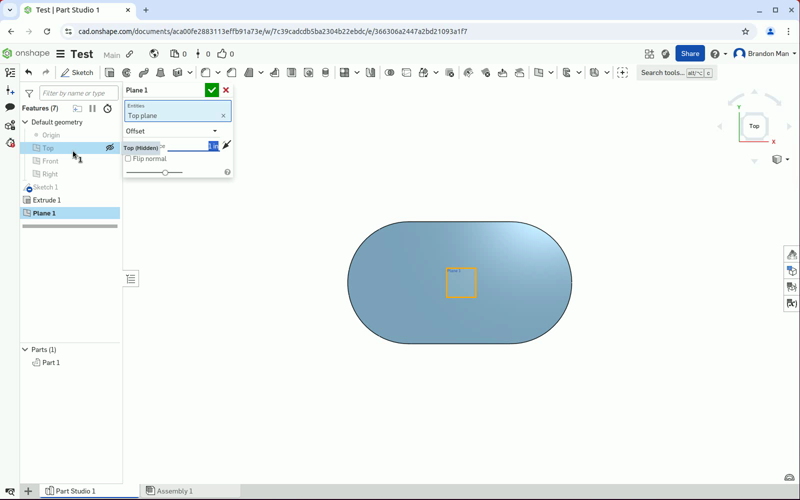
text(0.709)
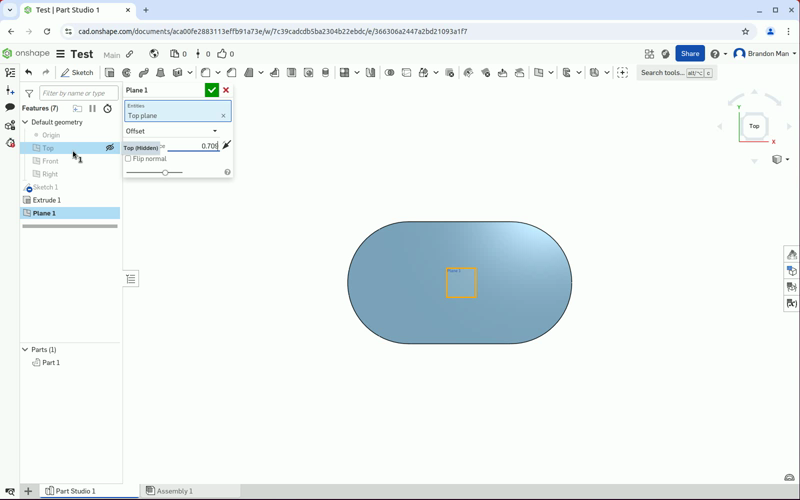
key(enter, 2)
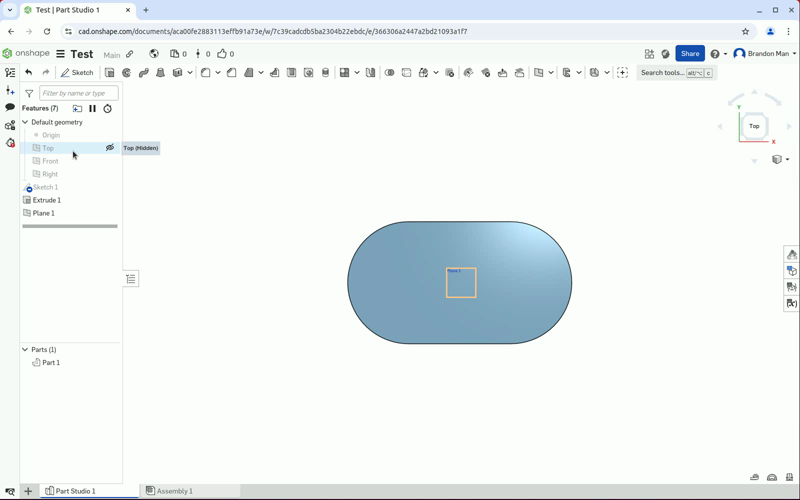
key(shift+s)
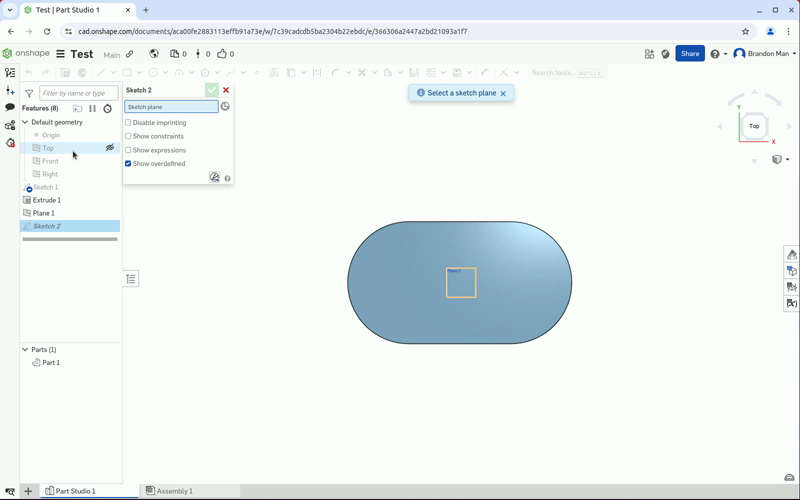
mouse_move(73, 215)
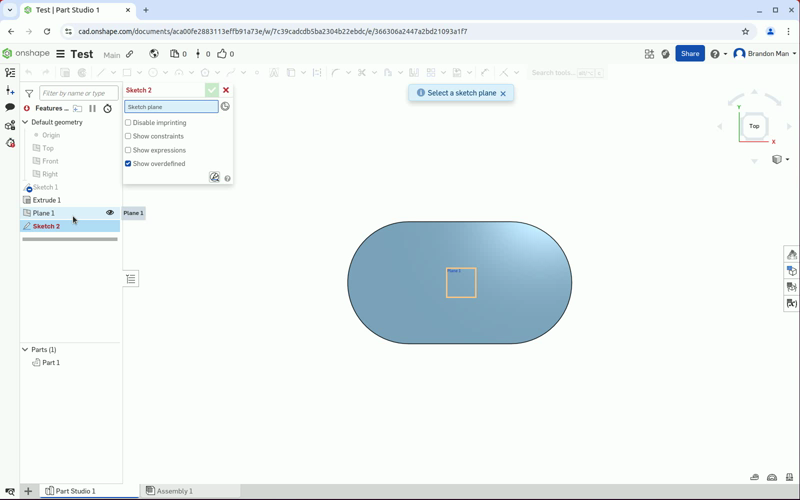
click(73, 215)
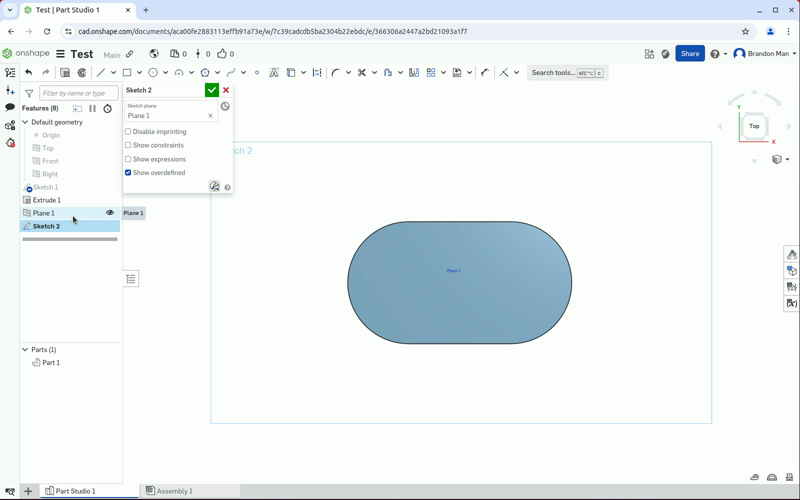
mouse_move(73, 352)
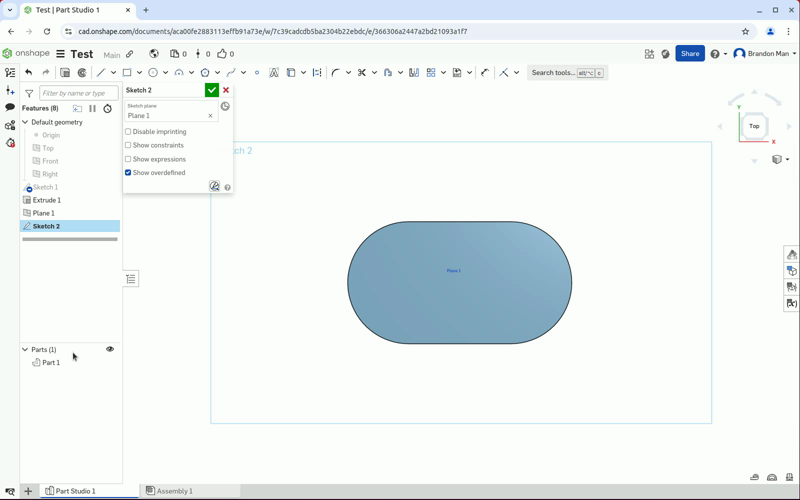
key(y)
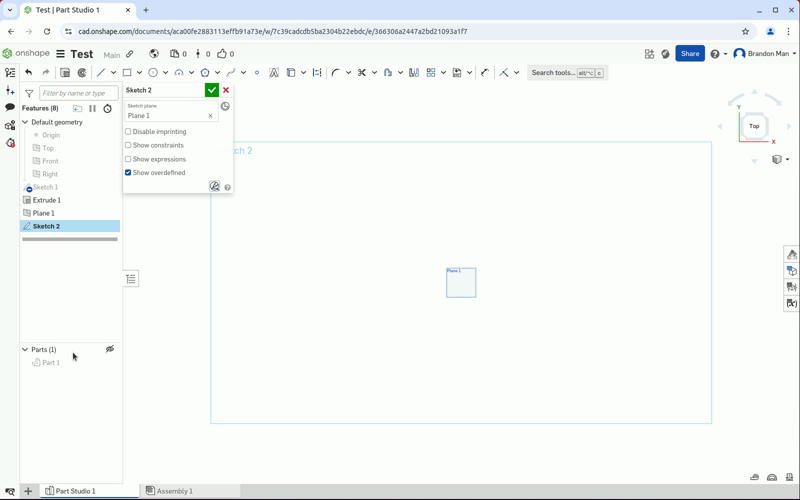
key(c)
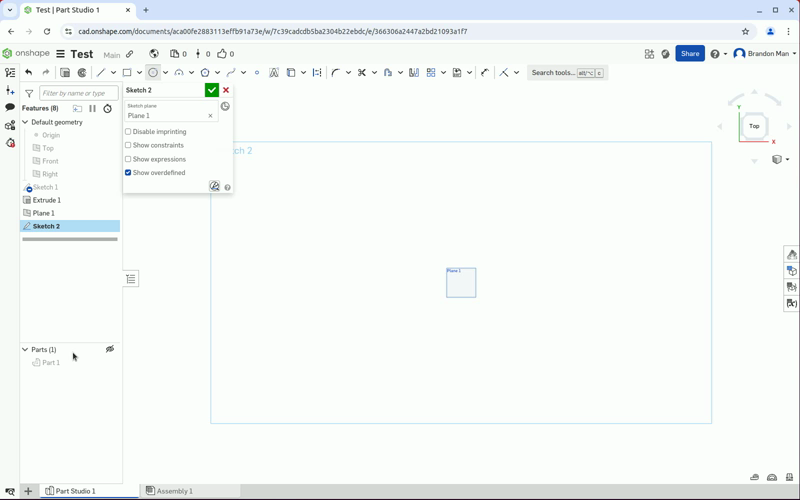
key_down(shift)
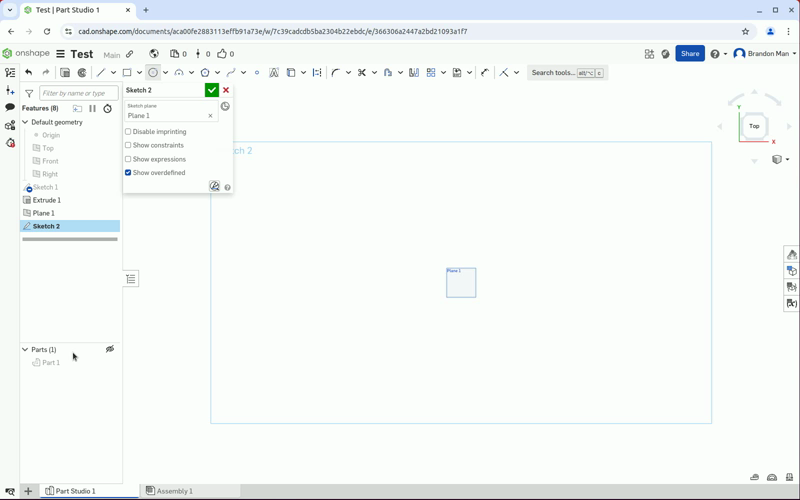
mouse_move(384, 282)
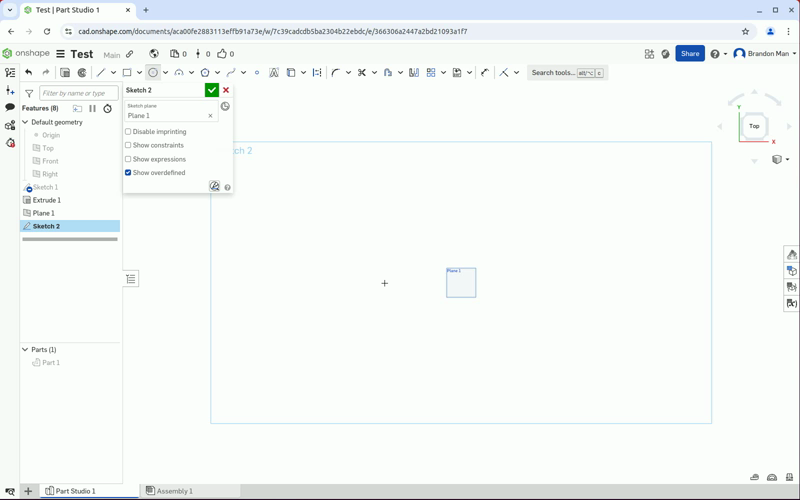
click(384, 282)
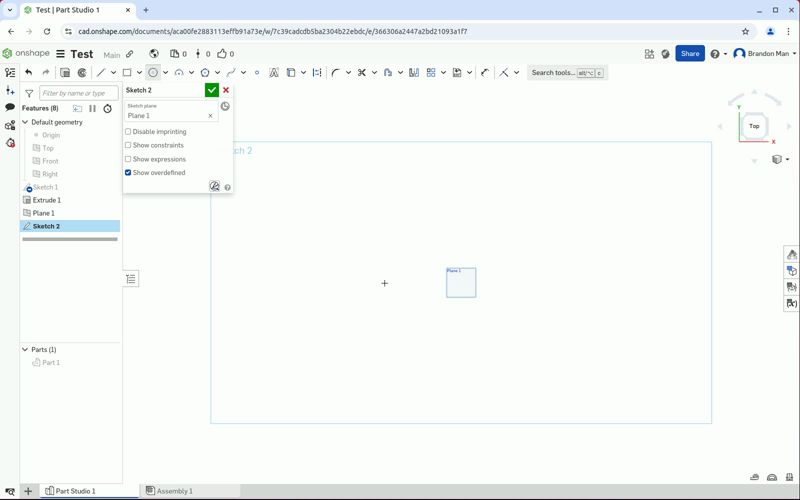
key_up(shift)
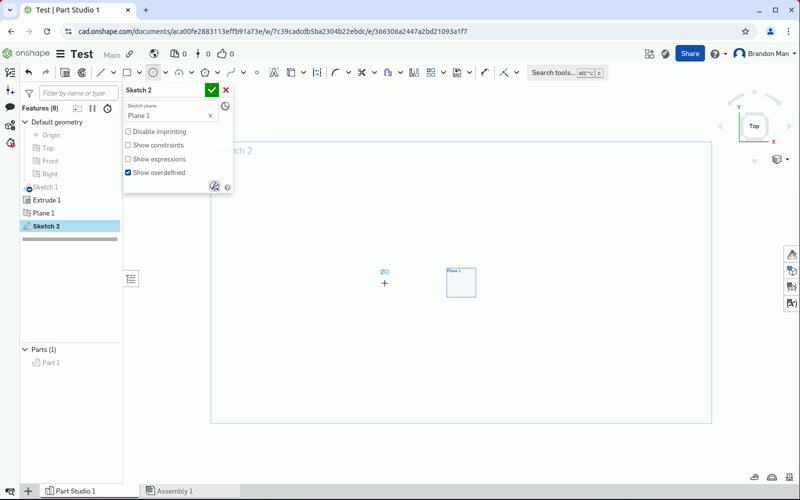
mouse_move(398, 282)
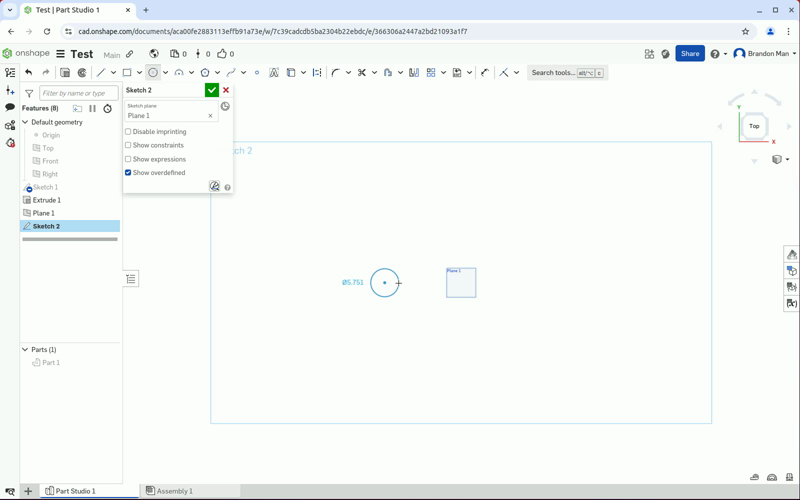
click(398, 282)
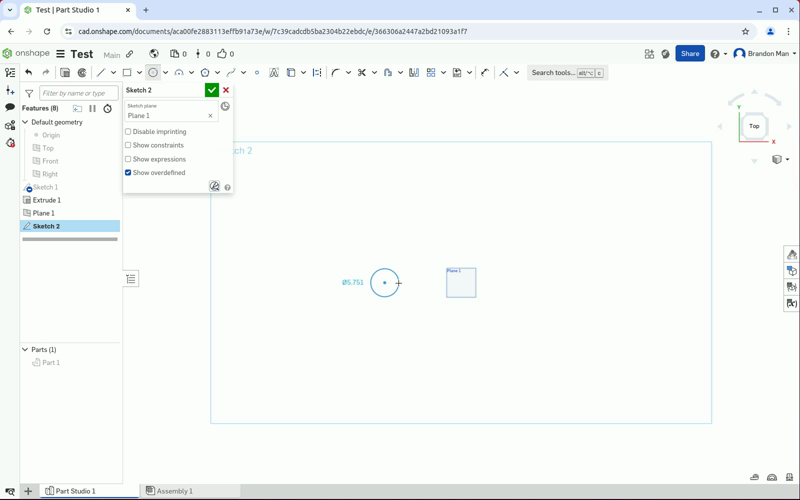
key(esc)
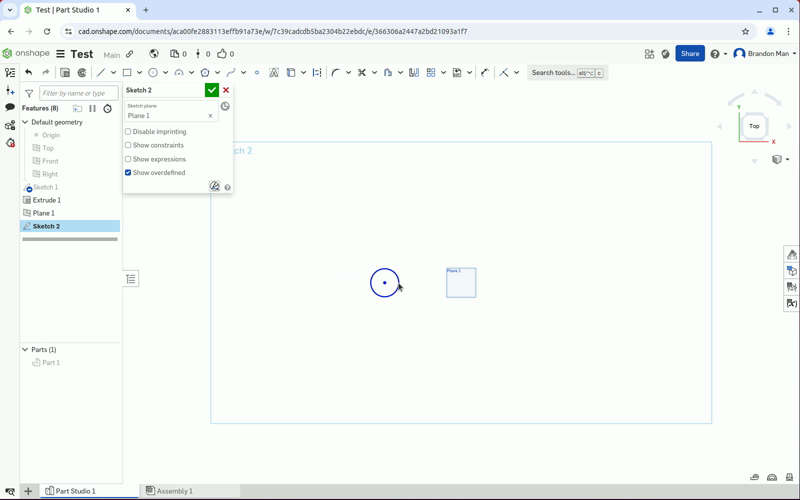
mouse_move(386, 296)
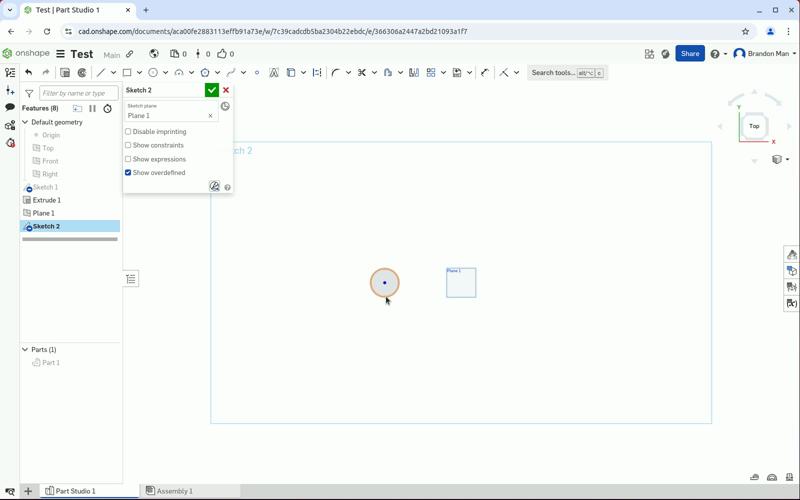
scroll(6)
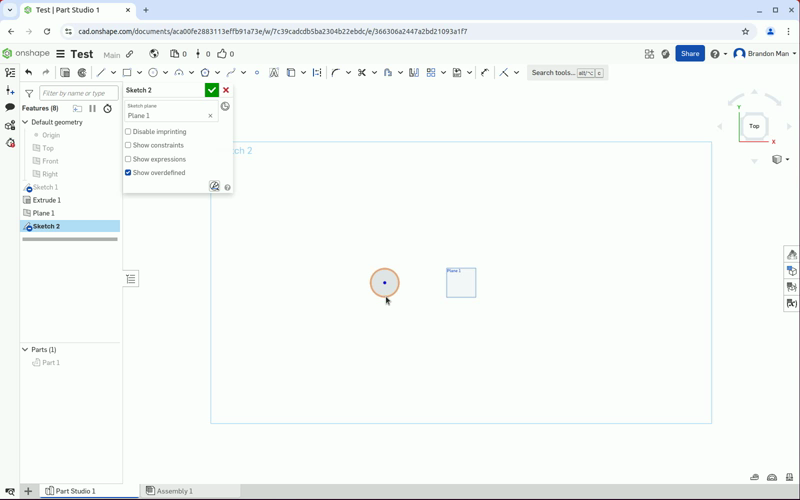
scroll(6)
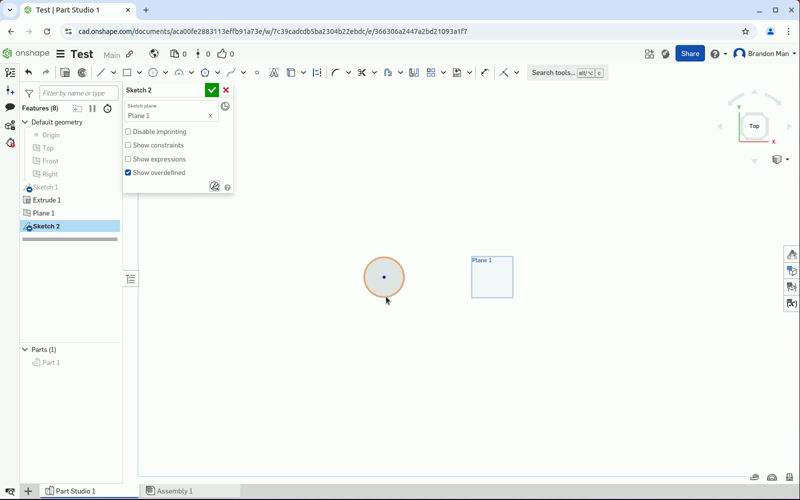
scroll(6)
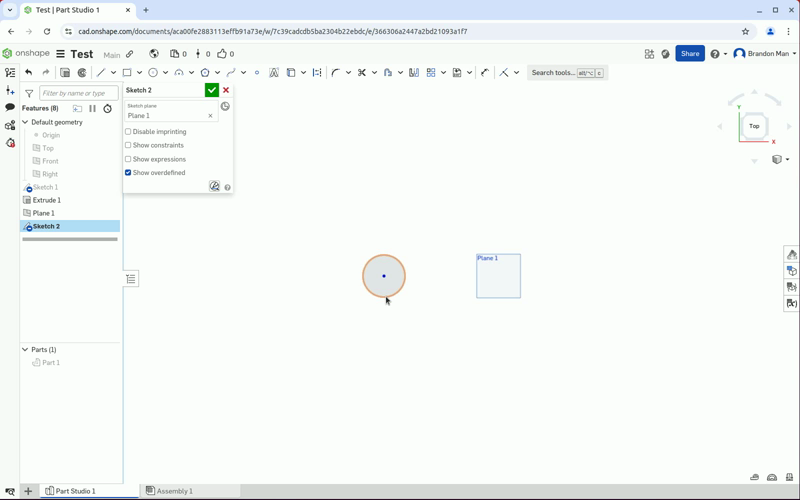
scroll(6)
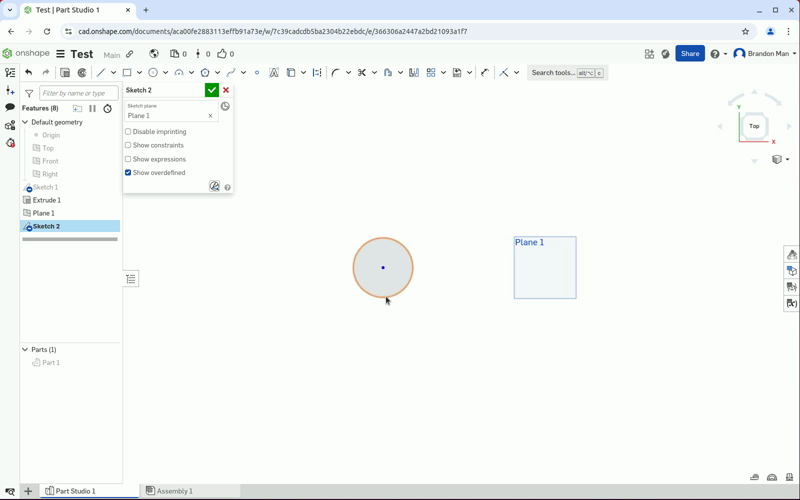
scroll(6)
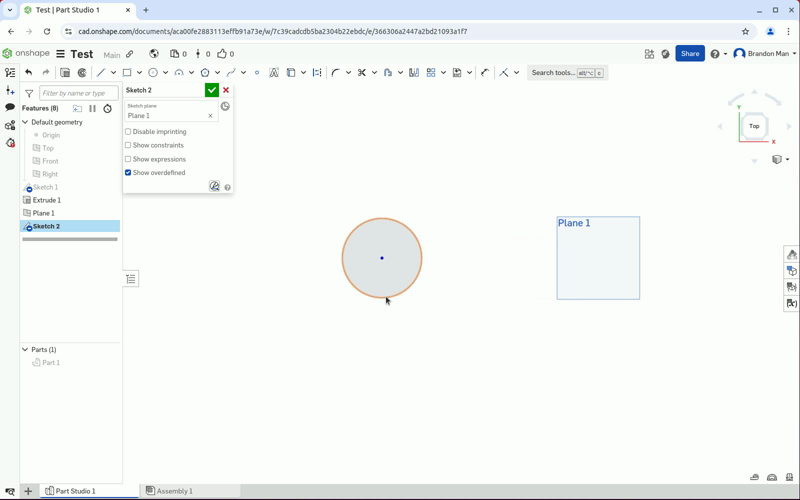
scroll(6)
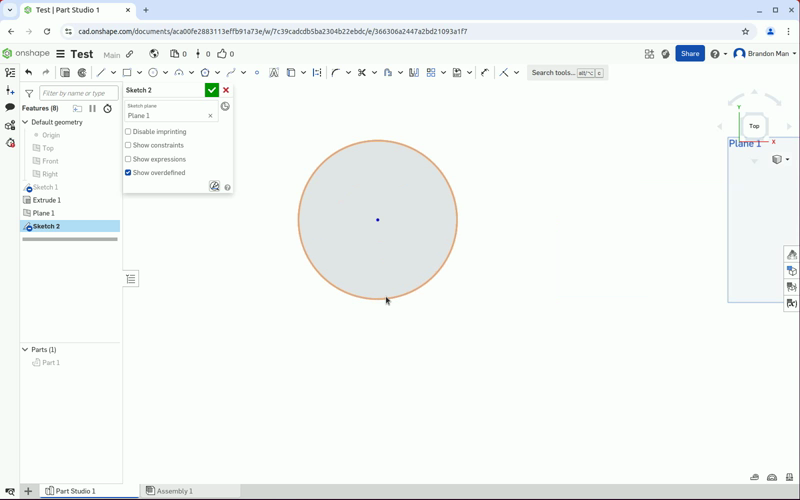
scroll(6)
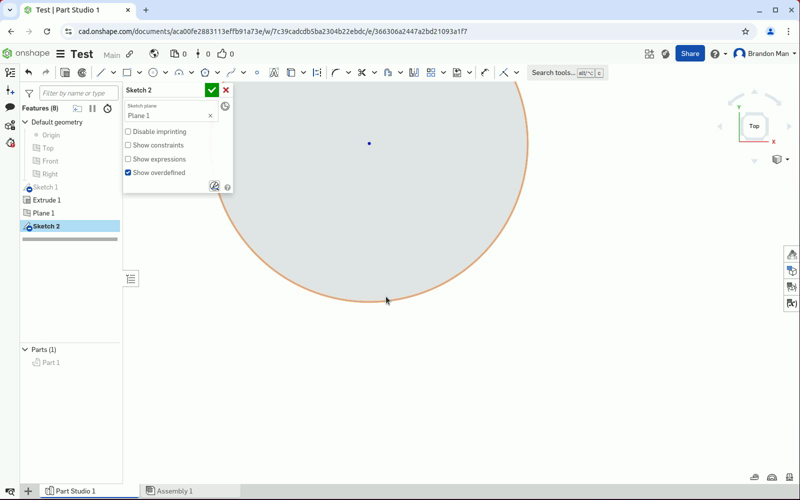
click(386, 296)
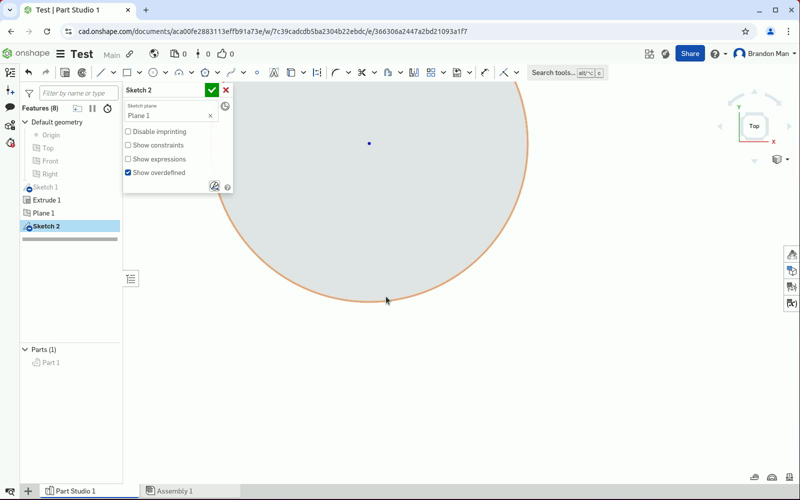
scroll(-6)
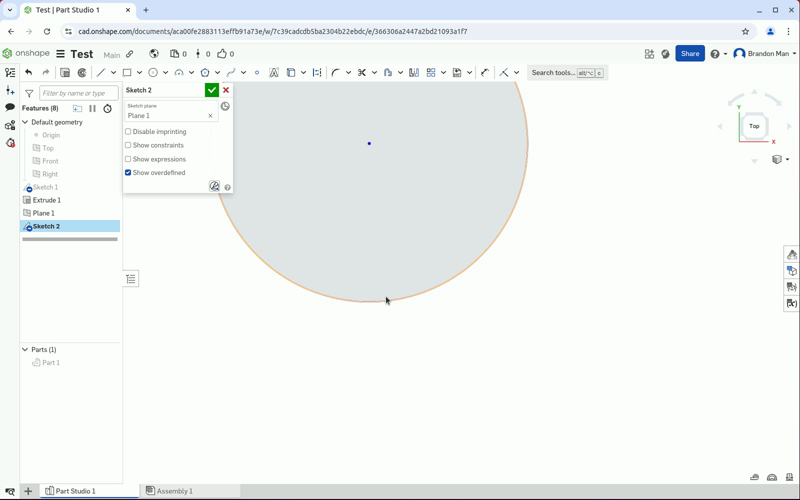
scroll(-6)
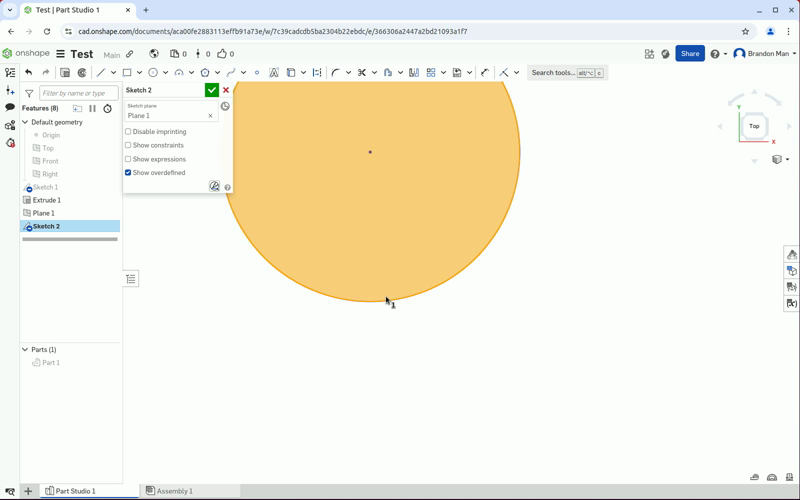
scroll(-6)
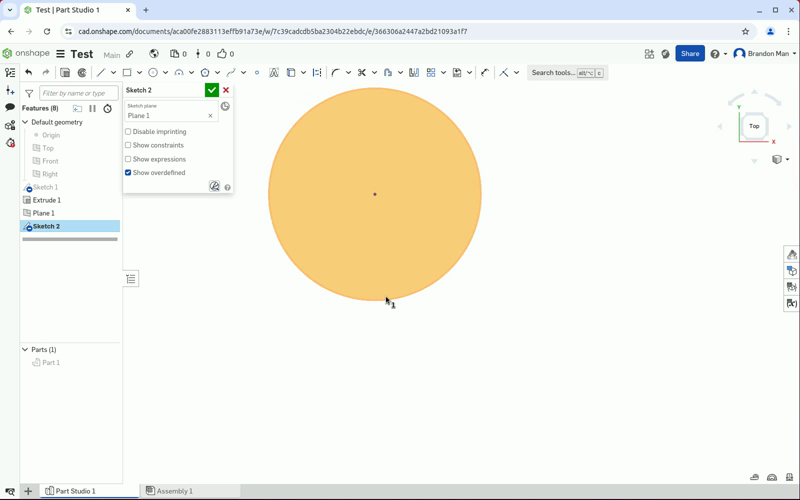
scroll(-6)
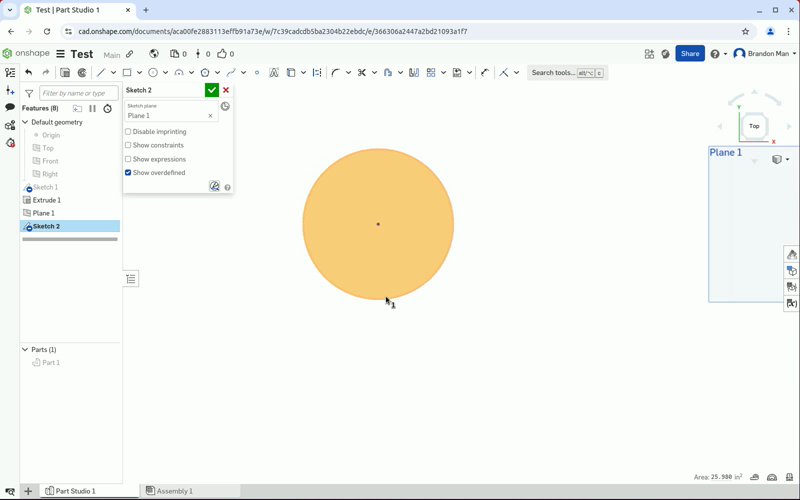
scroll(-6)
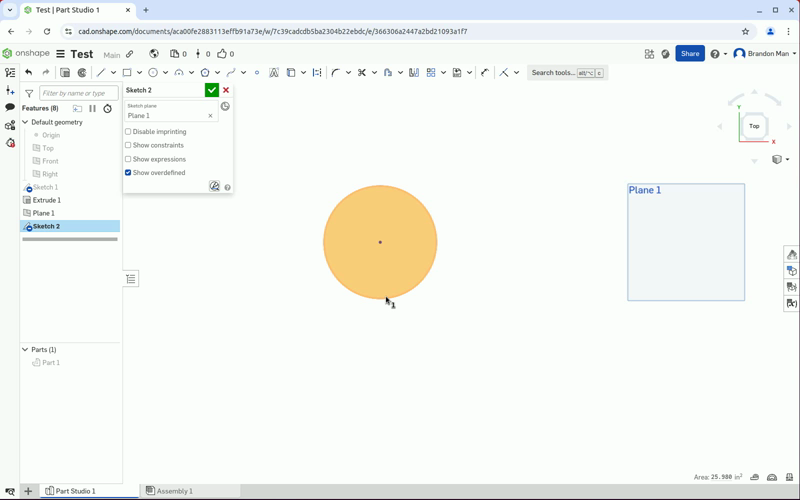
scroll(-6)
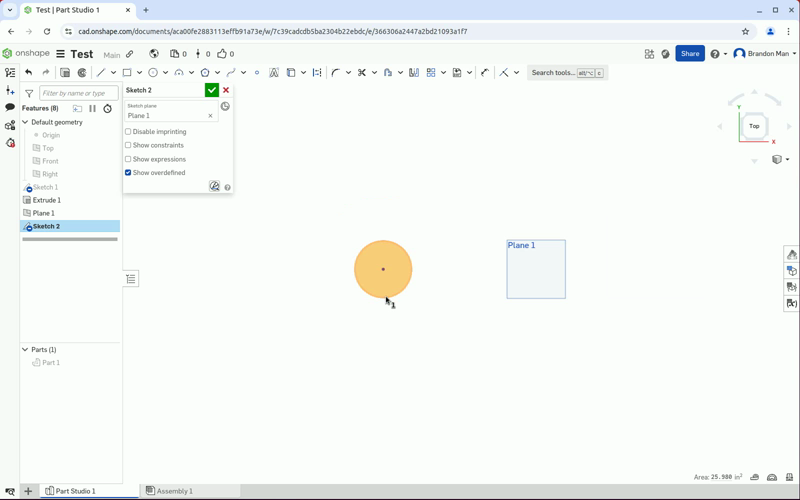
scroll(-6)
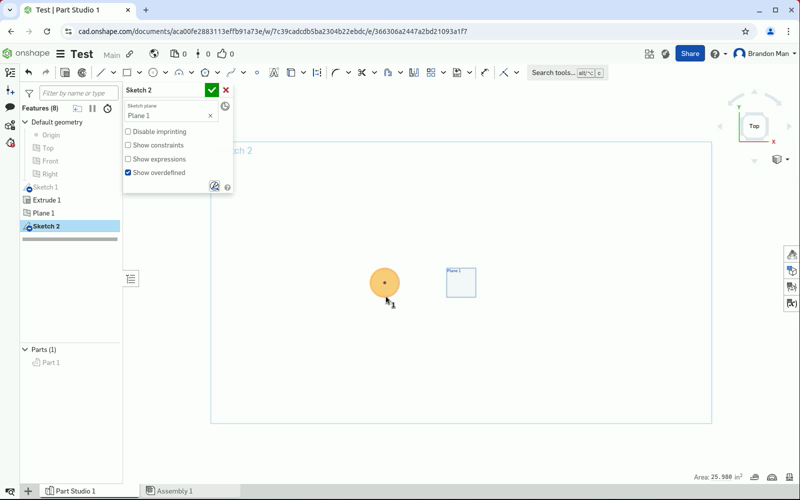
mouse_move(73, 352)
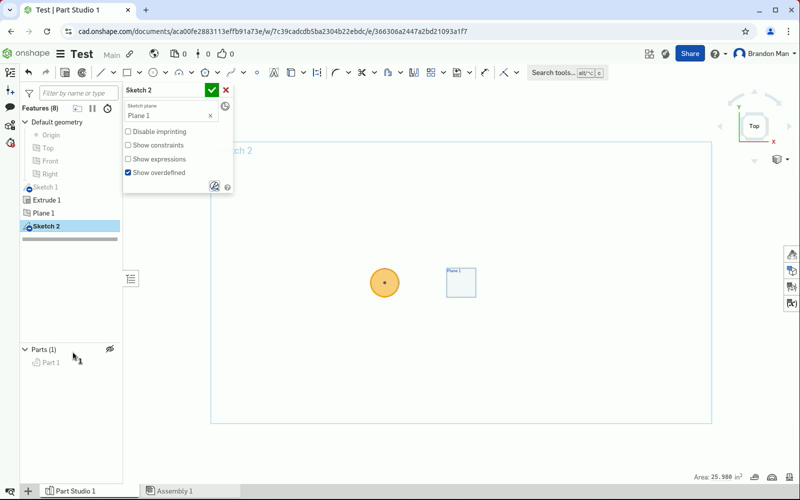
key(shift+y)
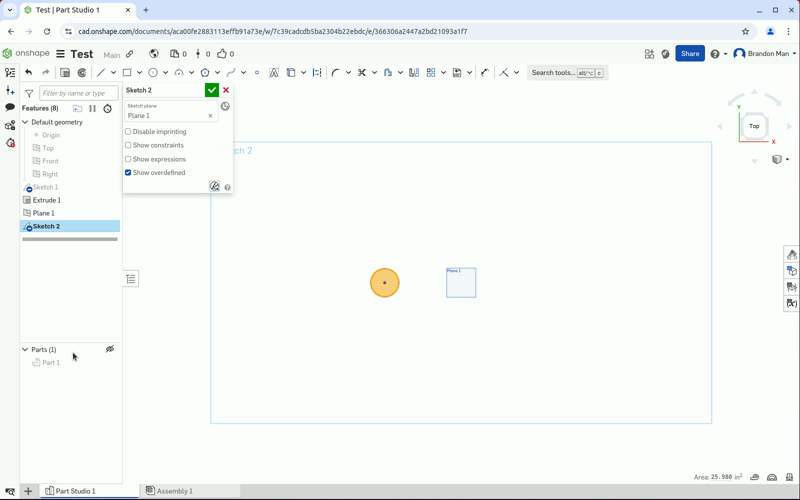
key(shift+e)
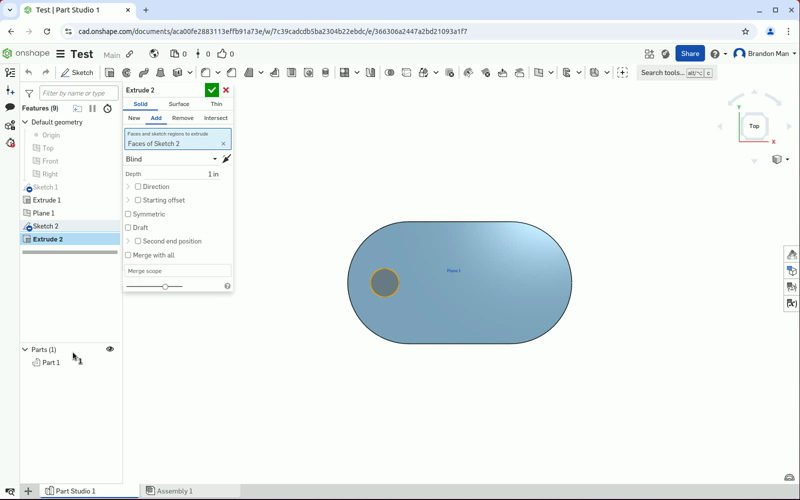
mouse_move(143, 106)
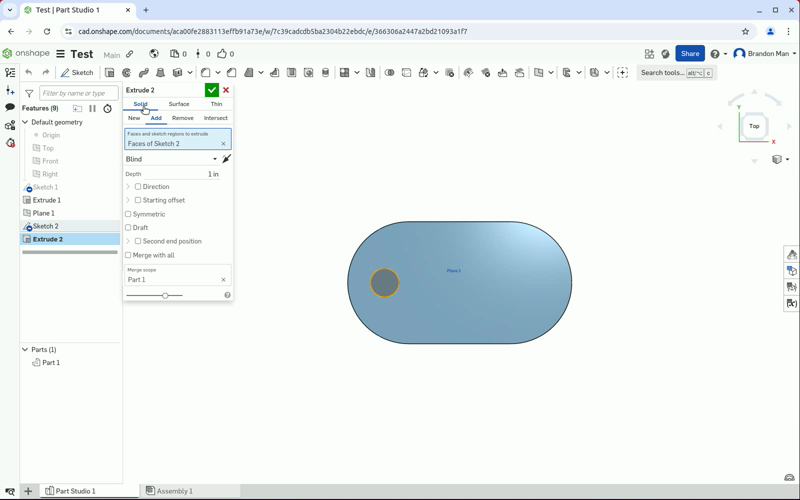
click(143, 106)
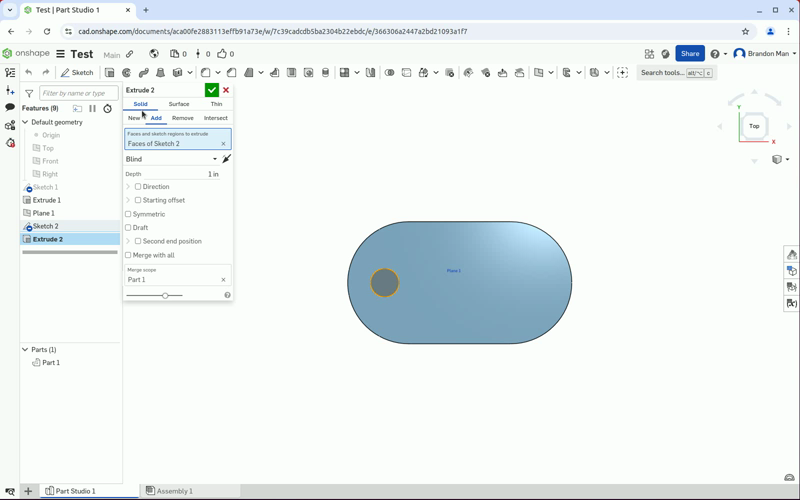
mouse_move(137, 120)
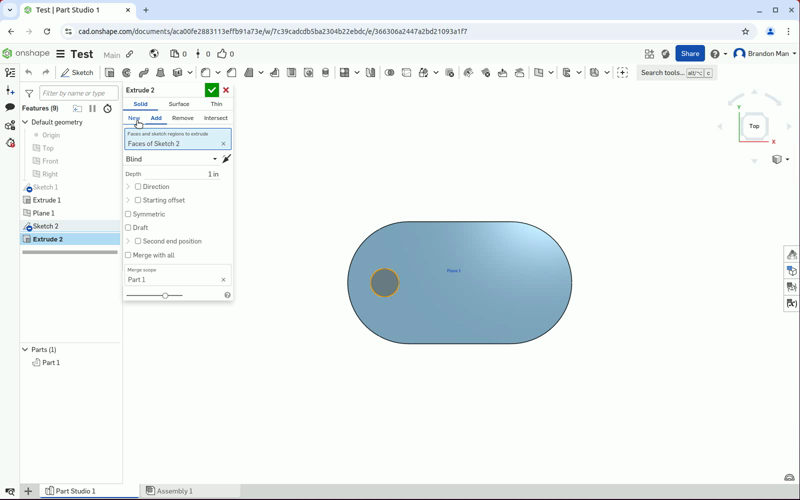
click(137, 120)
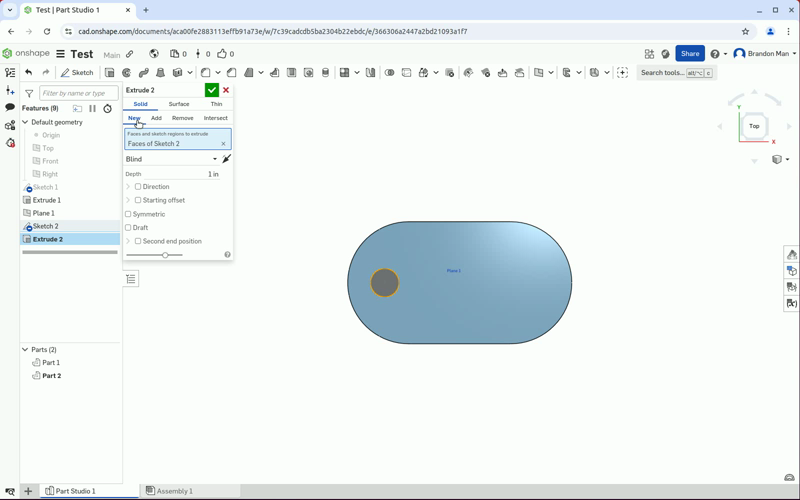
key(tab, 4)
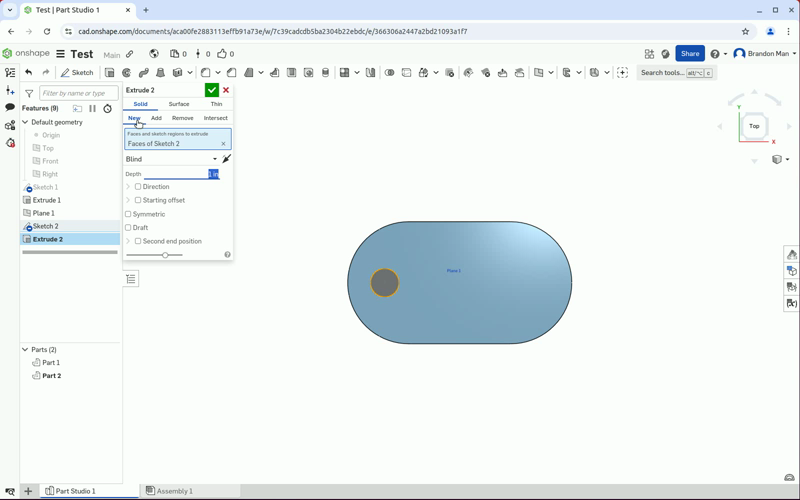
text(4.092)
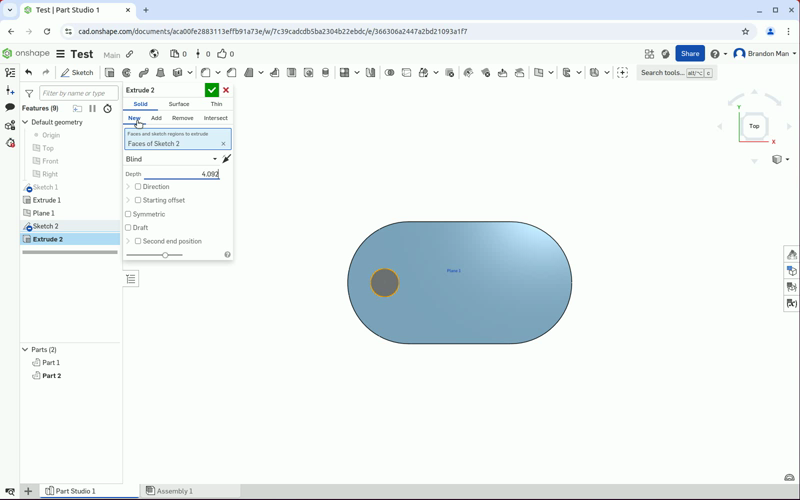
key(enter)
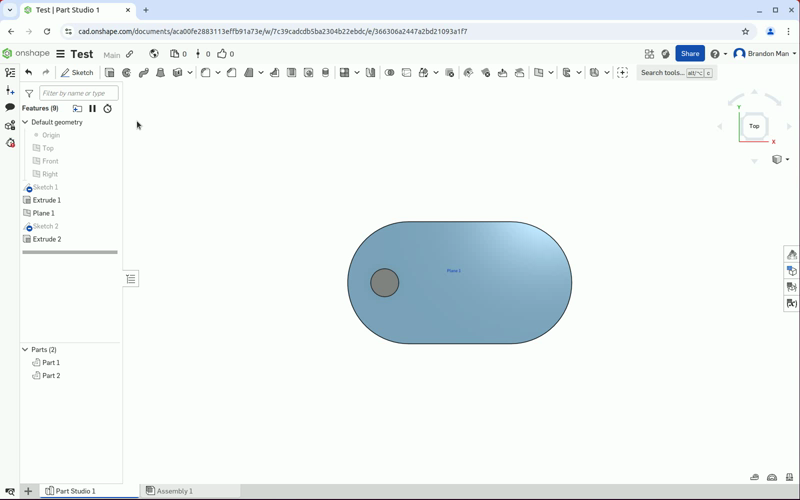
key(shift+h)
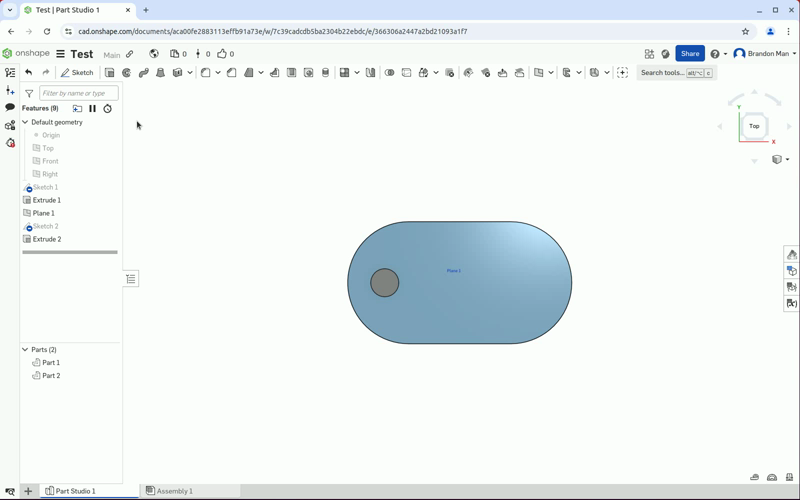
key(shift+h)
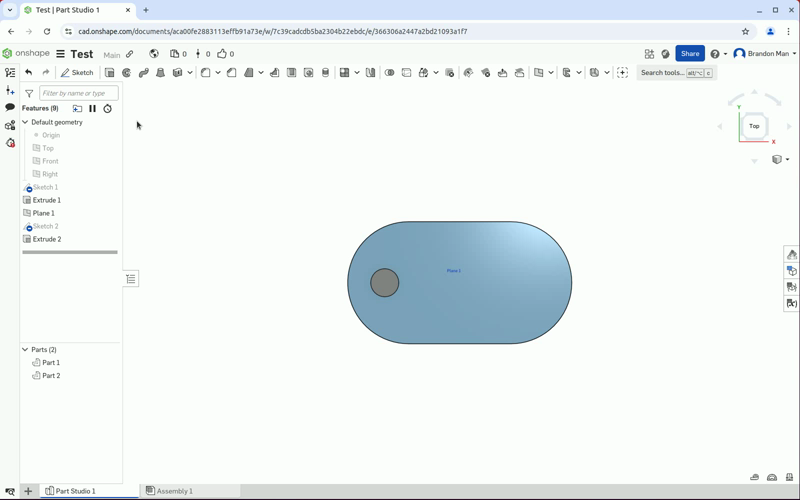
mouse_move(73, 189)
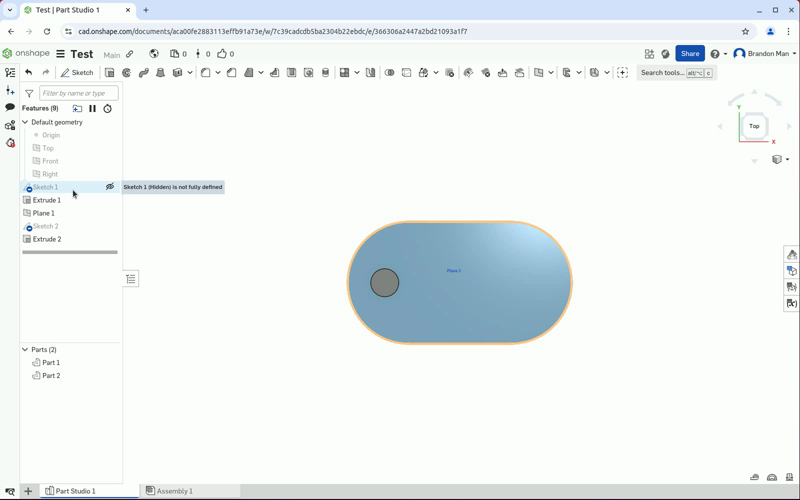
click(73, 189)
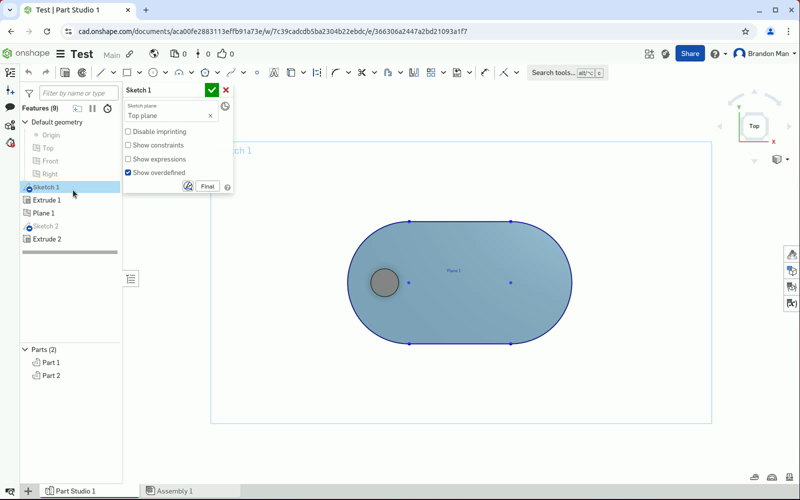
mouse_move(229, 92)
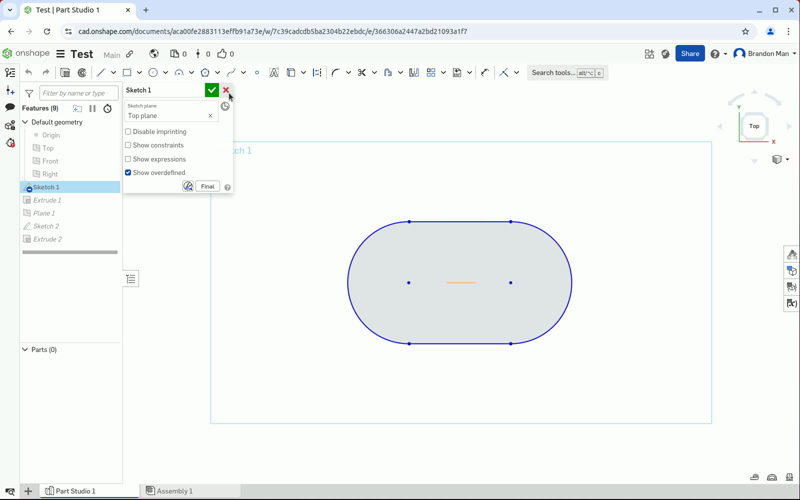
click(229, 92)
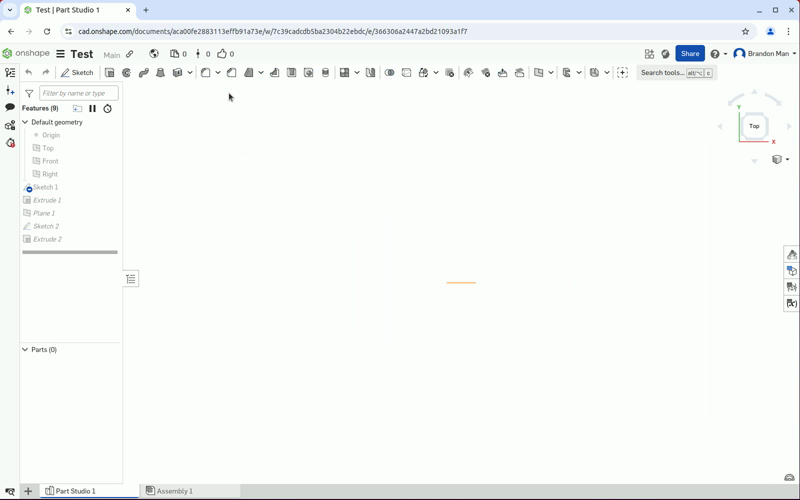
key(shift+s)
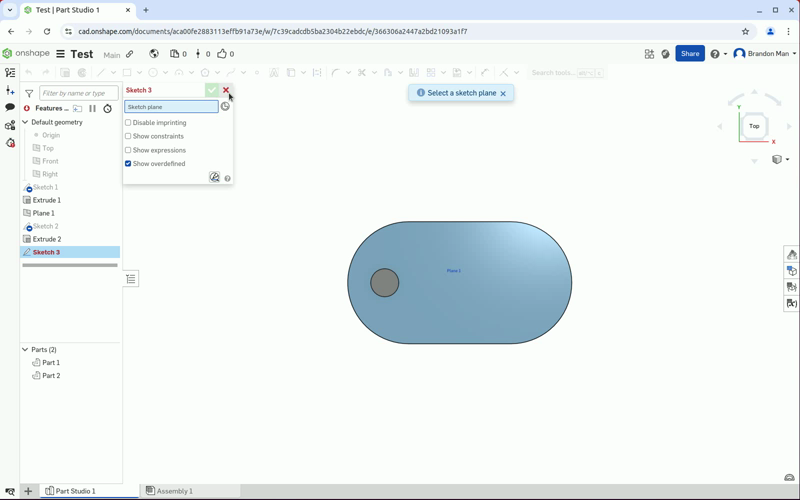
mouse_move(73, 215)
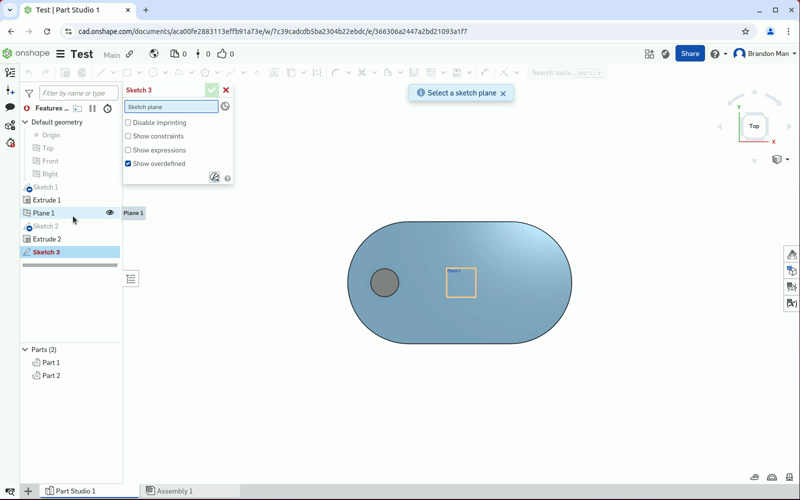
click(73, 215)
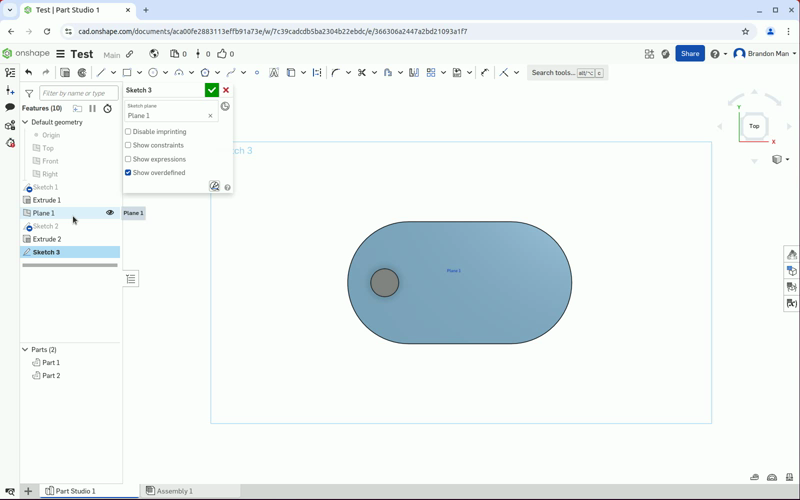
mouse_move(73, 352)
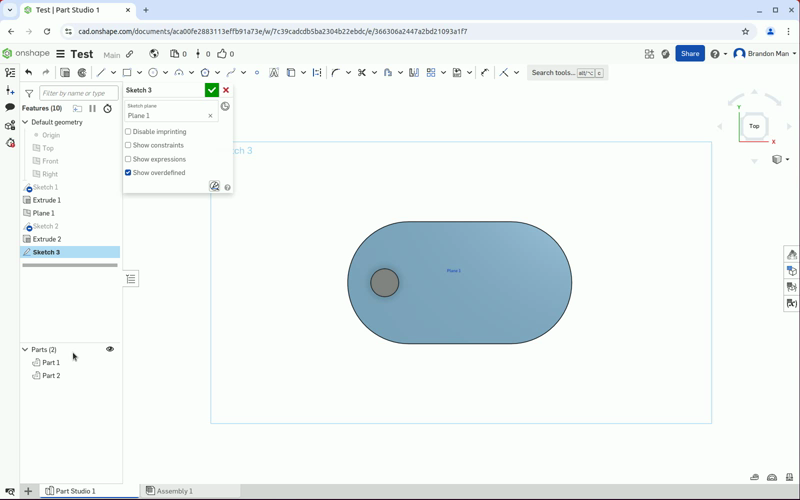
key(y)
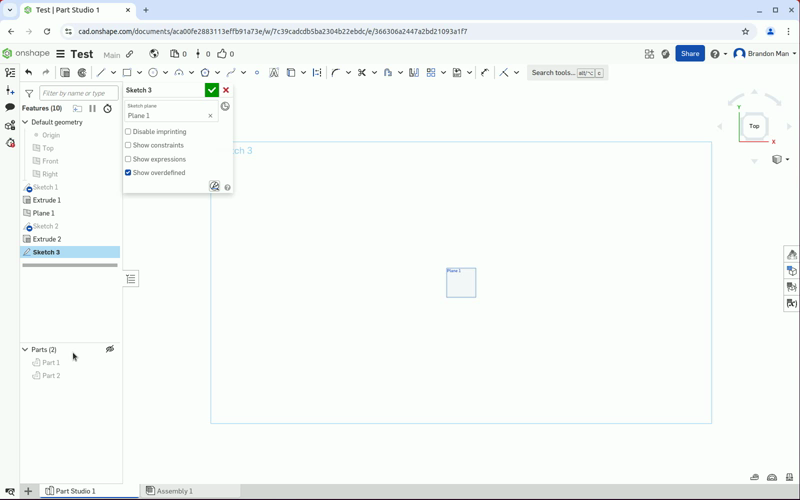
key(c)
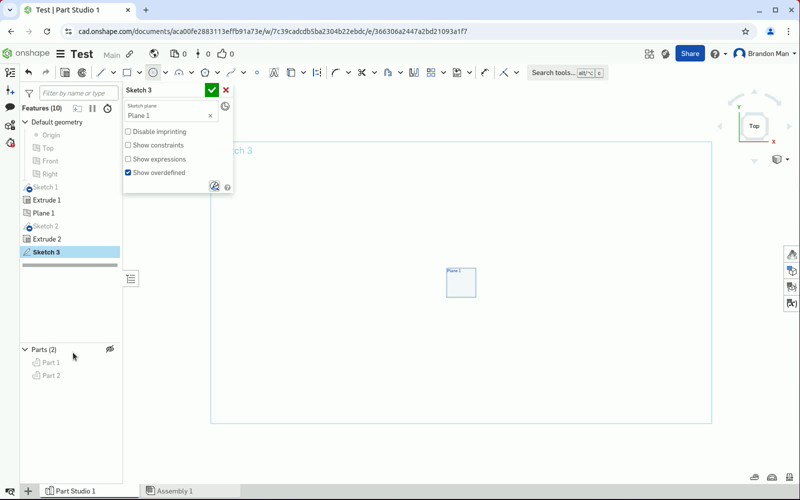
key_down(shift)
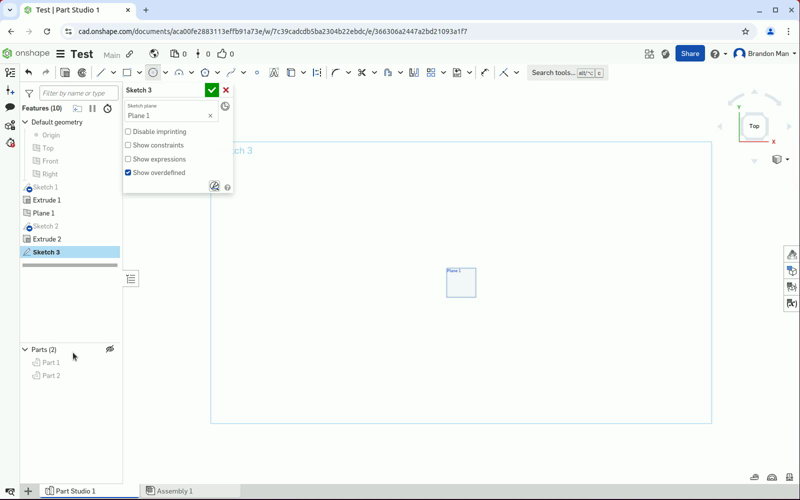
mouse_move(538, 282)
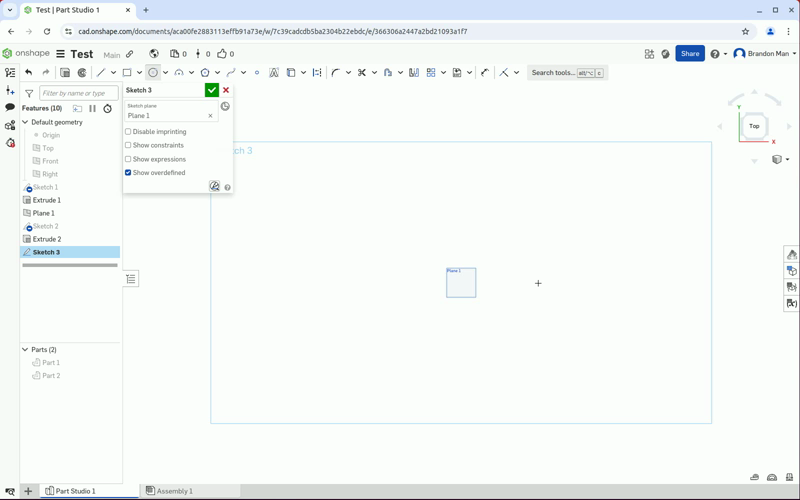
click(538, 282)
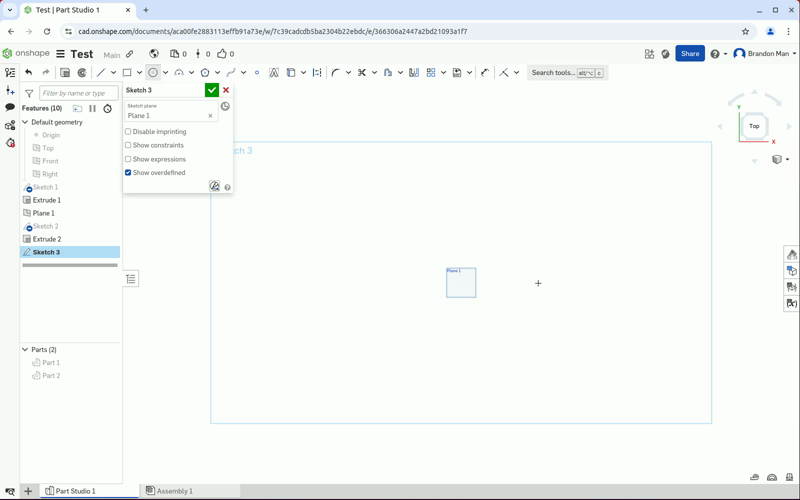
key_up(shift)
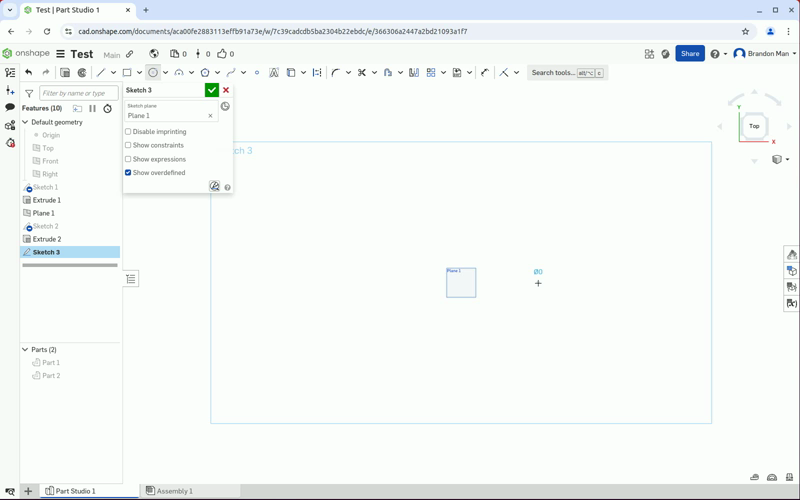
mouse_move(552, 282)
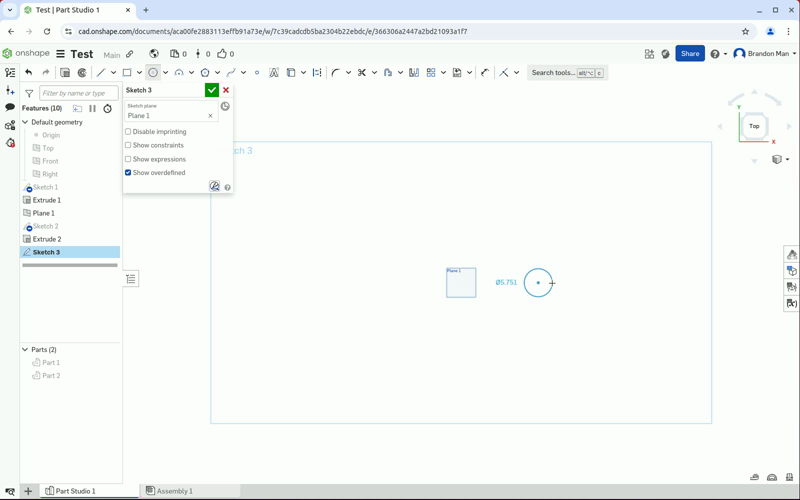
click(552, 282)
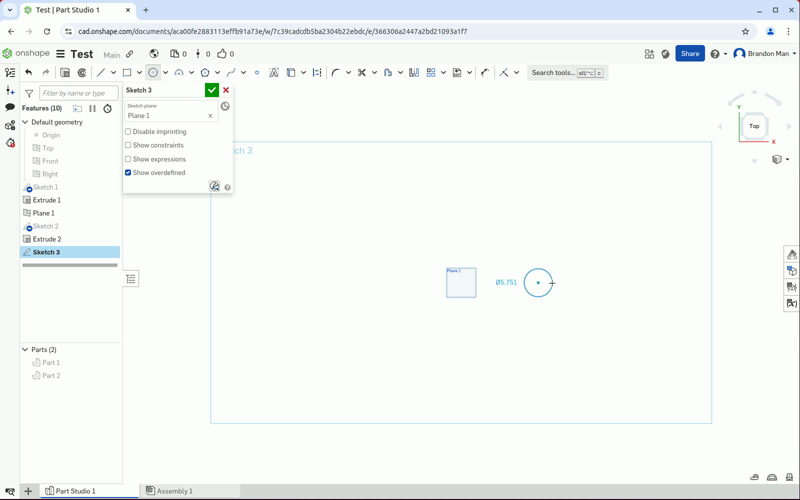
key(esc)
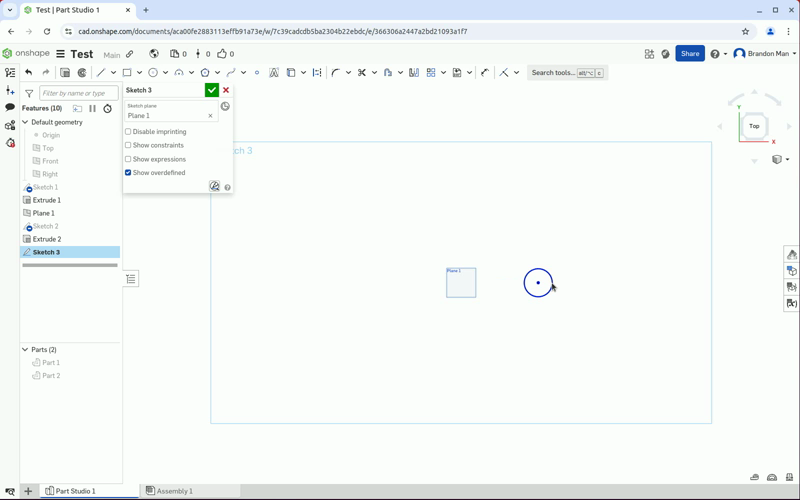
mouse_move(536, 293)
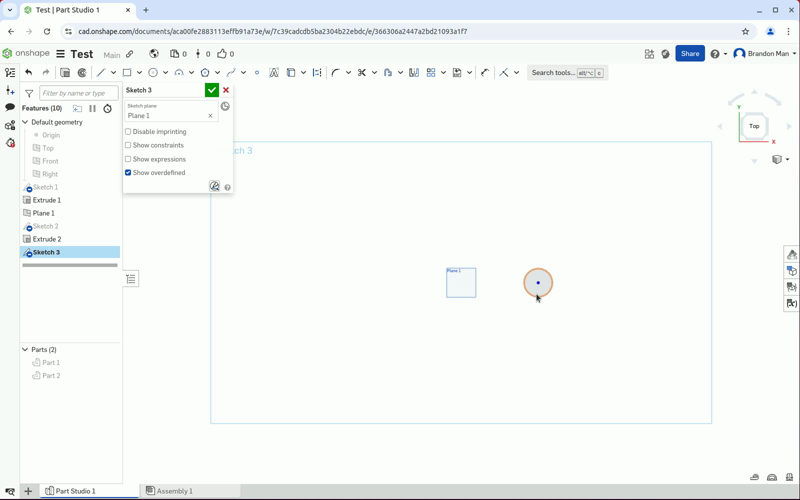
scroll(6)
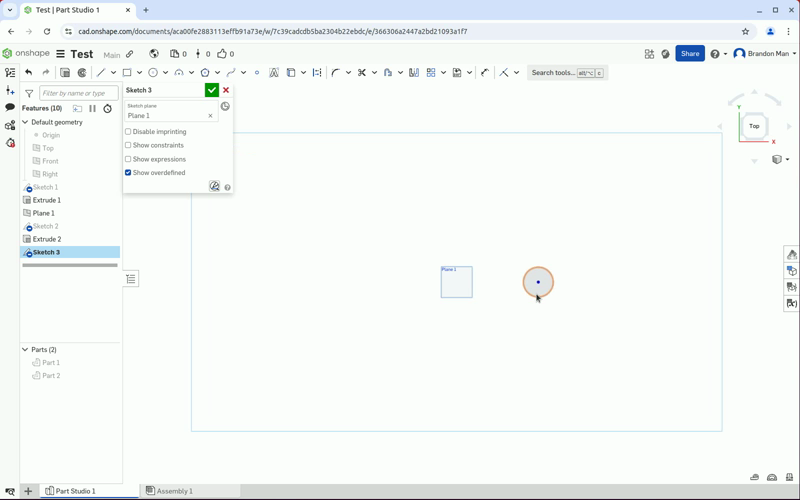
scroll(6)
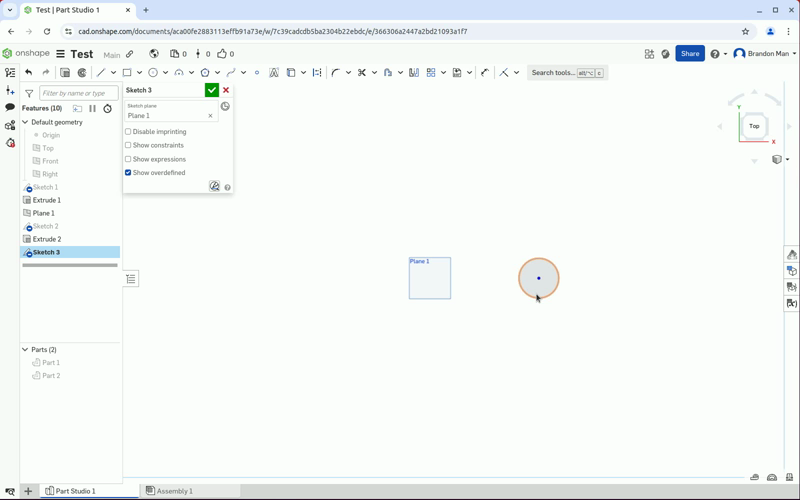
scroll(6)
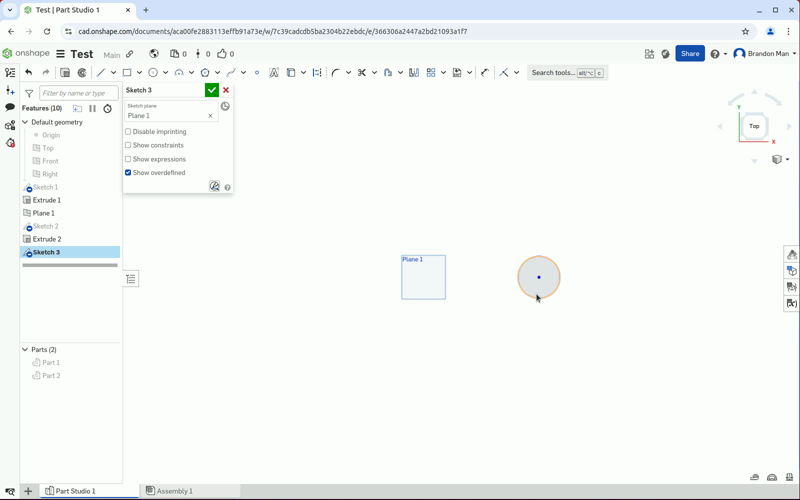
scroll(6)
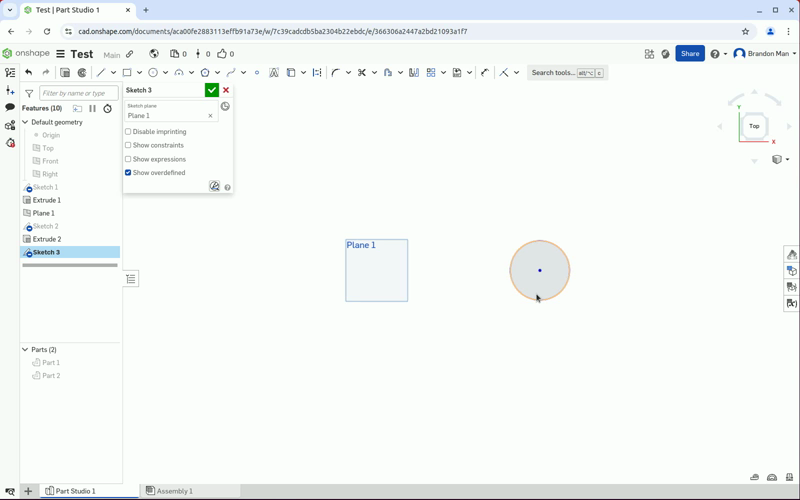
scroll(6)
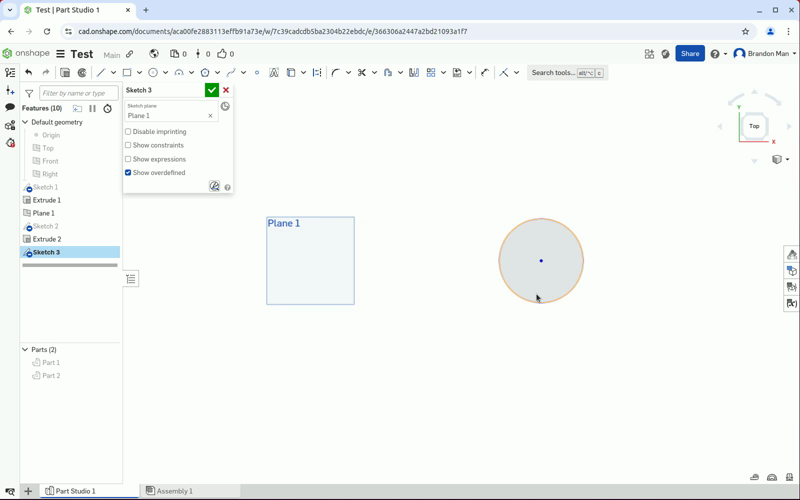
scroll(6)
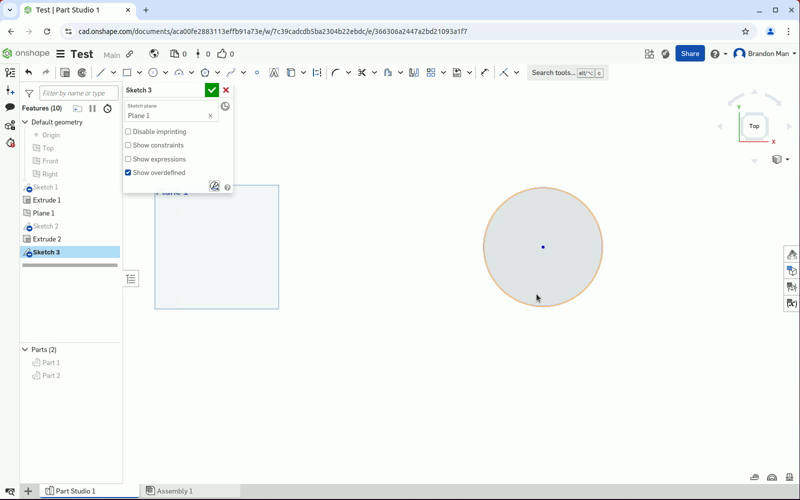
scroll(6)
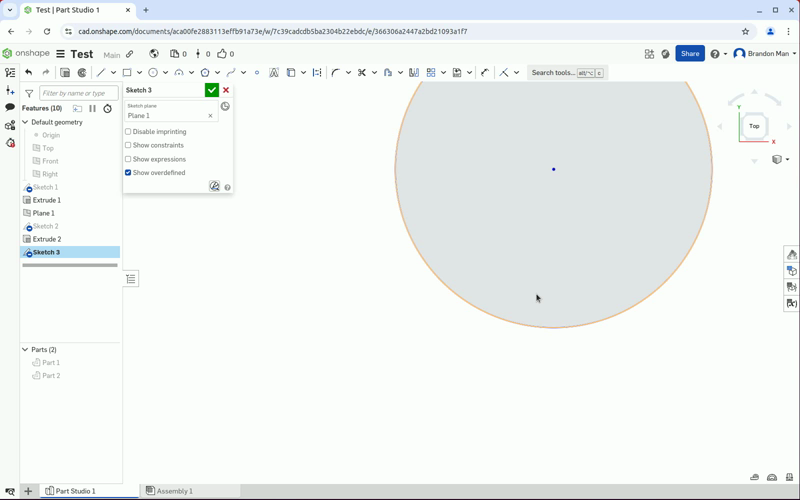
click(536, 293)
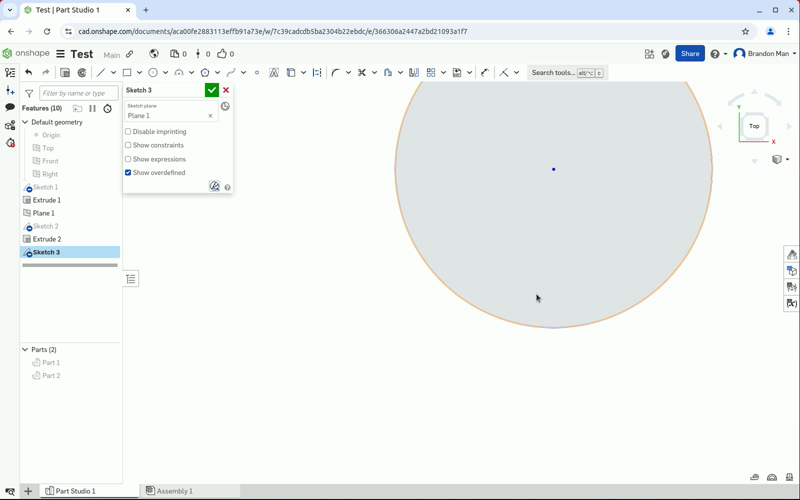
scroll(-6)
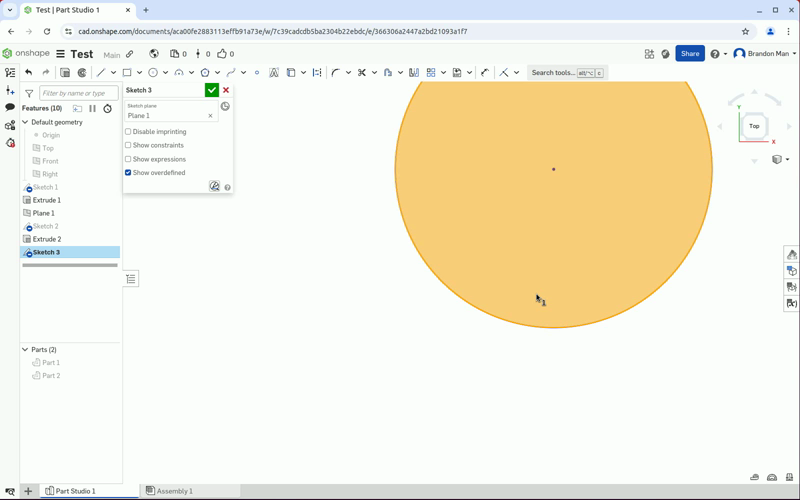
scroll(-6)
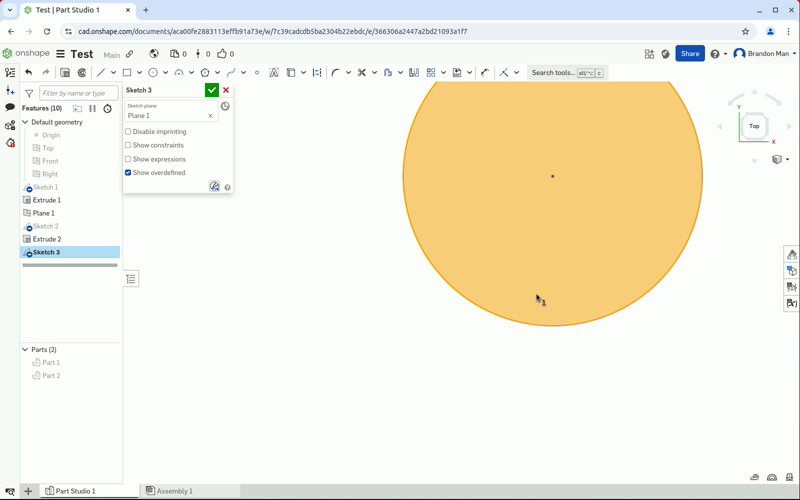
scroll(-6)
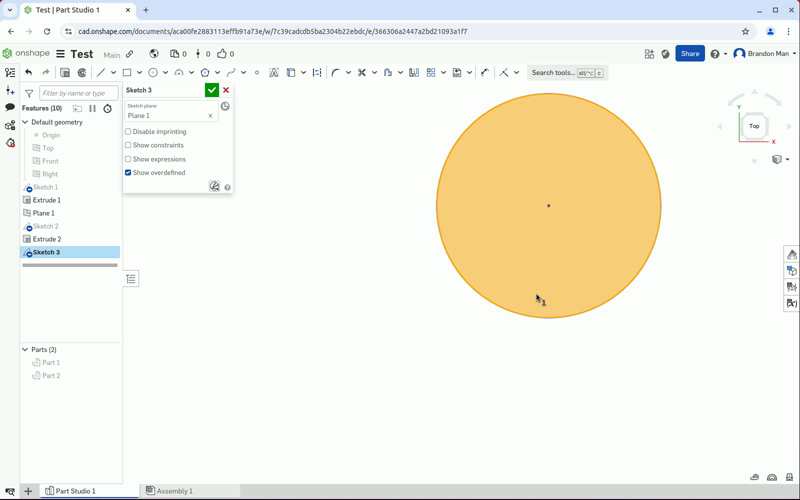
scroll(-6)
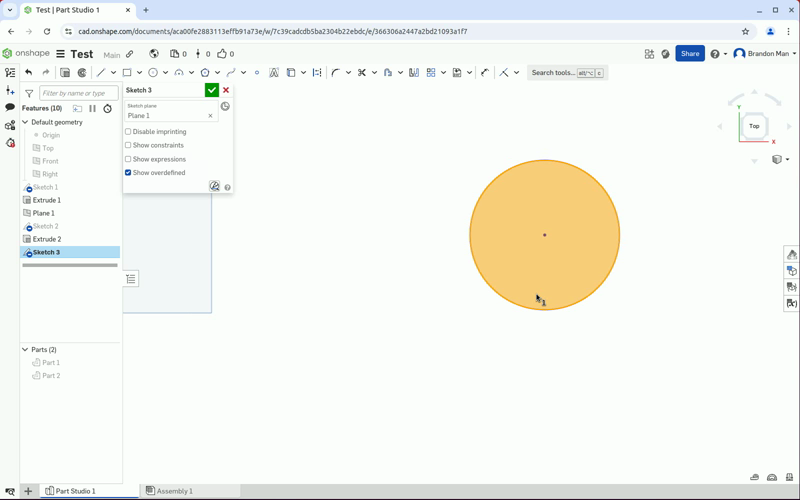
scroll(-6)
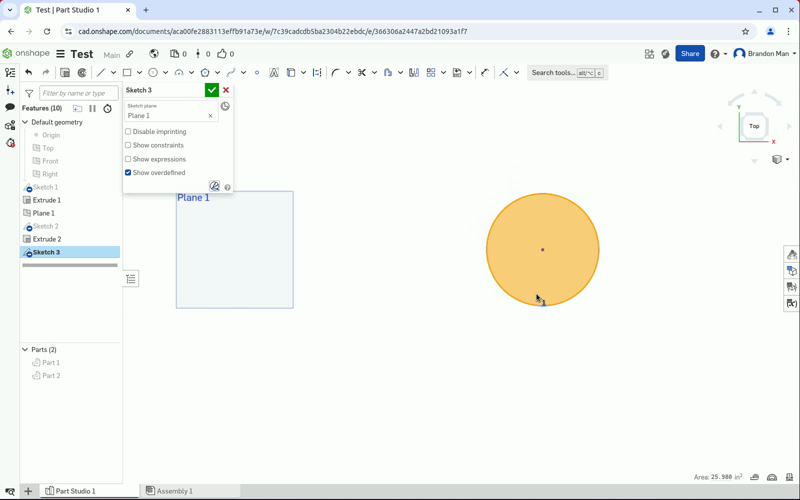
scroll(-6)
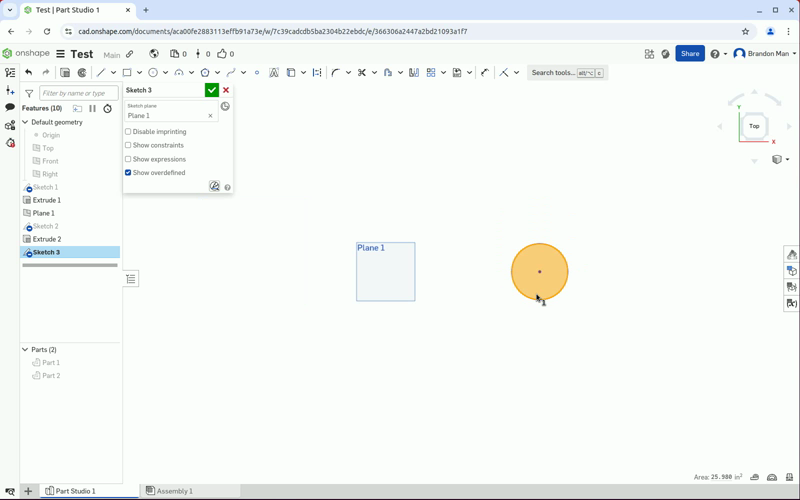
scroll(-6)
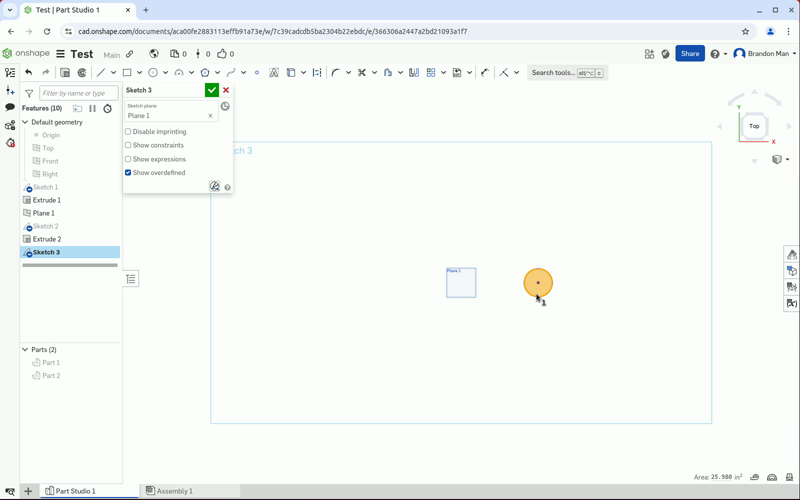
mouse_move(73, 352)
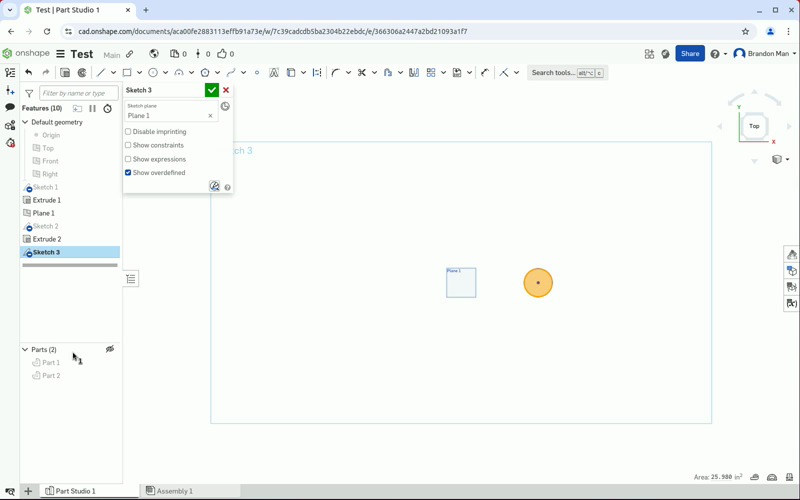
key(shift+y)
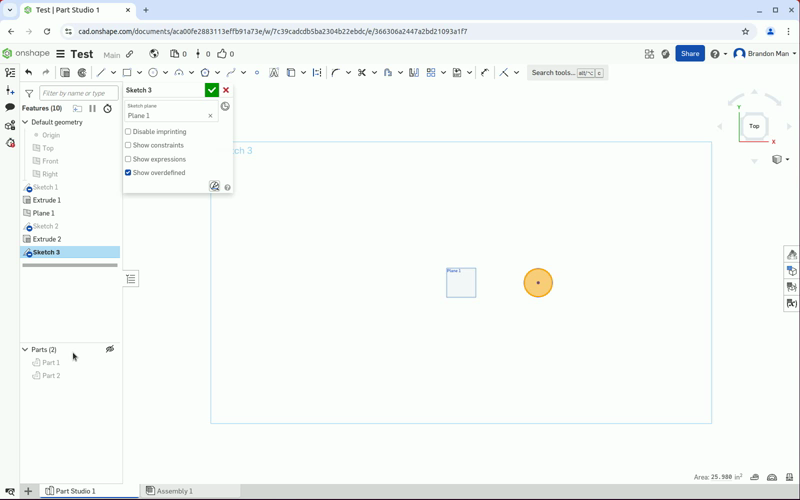
key(shift+e)
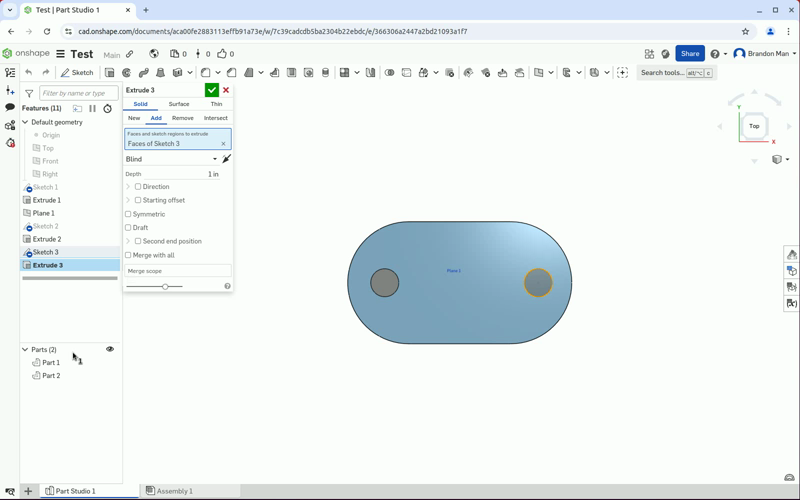
mouse_move(143, 106)
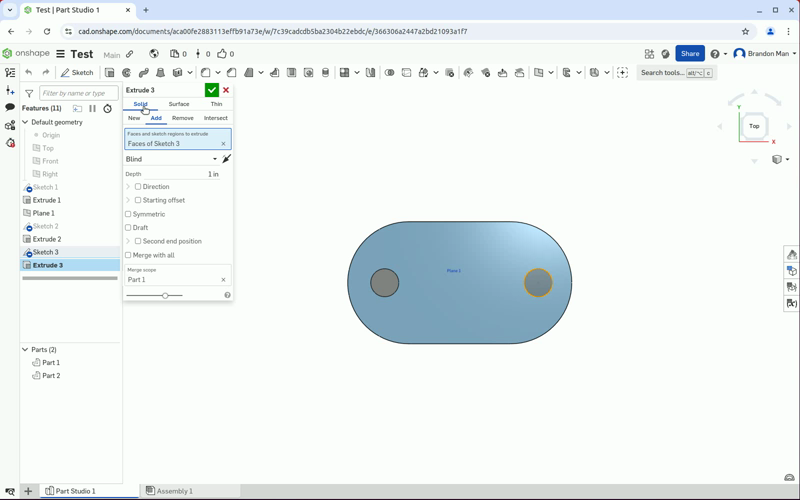
click(143, 106)
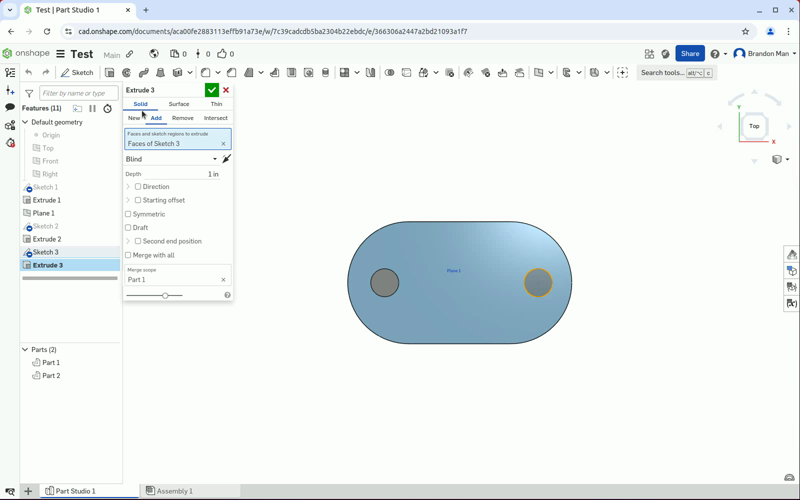
mouse_move(137, 120)
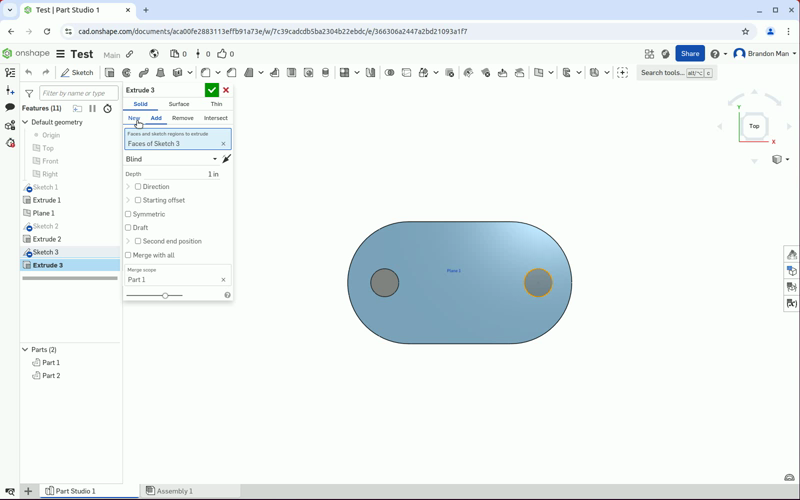
click(137, 120)
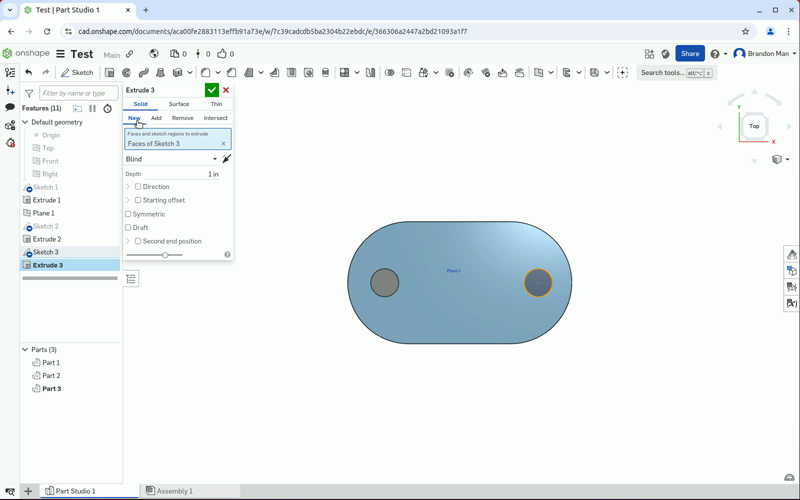
key(tab, 4)
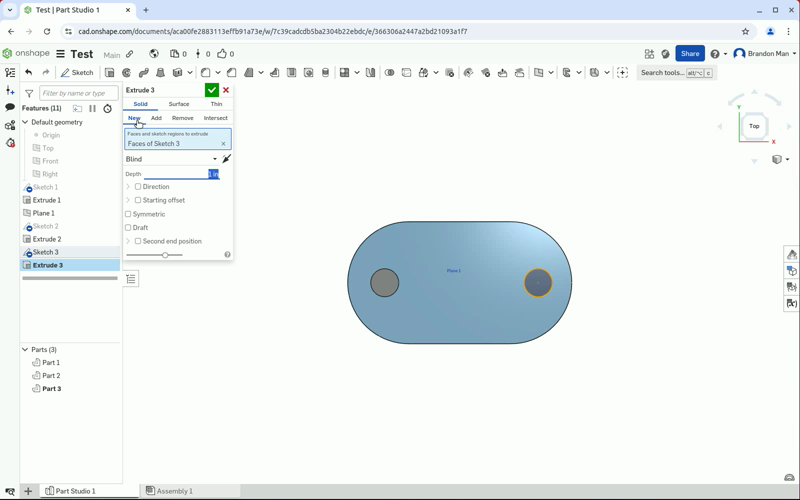
text(4.092)
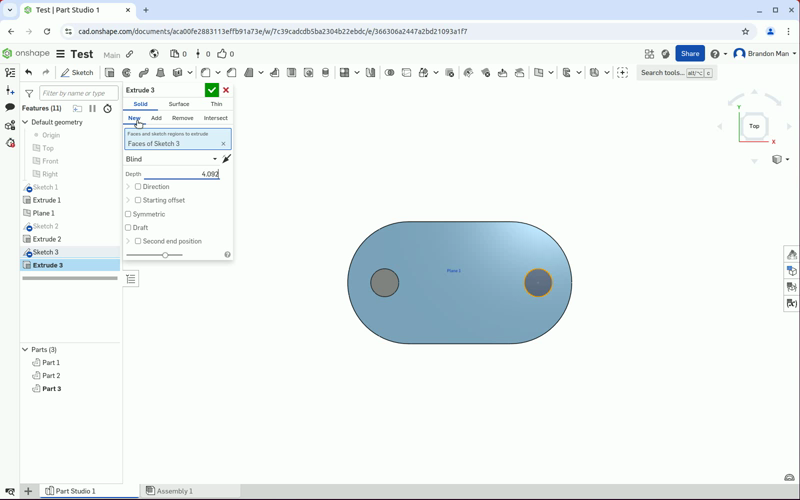
key(enter)
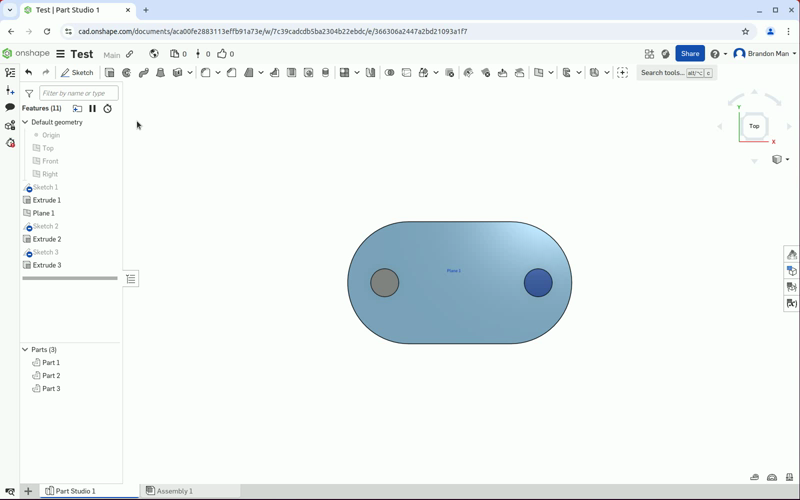
key(shift+h)
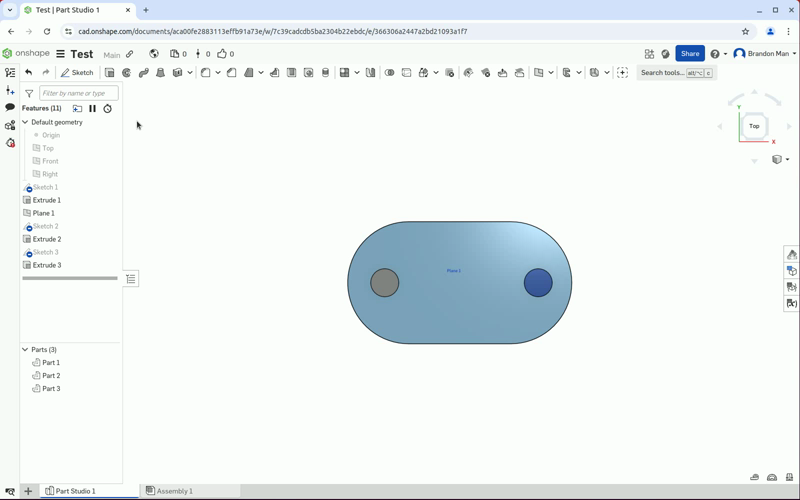
key(shift+h)
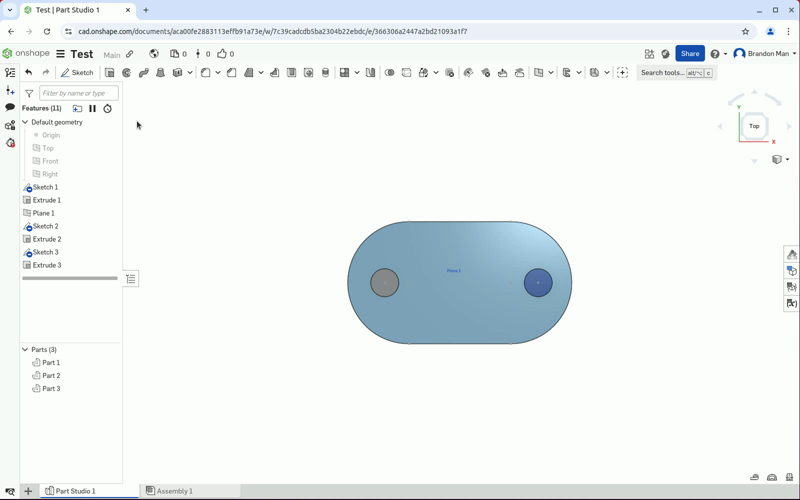
key(shift+7)
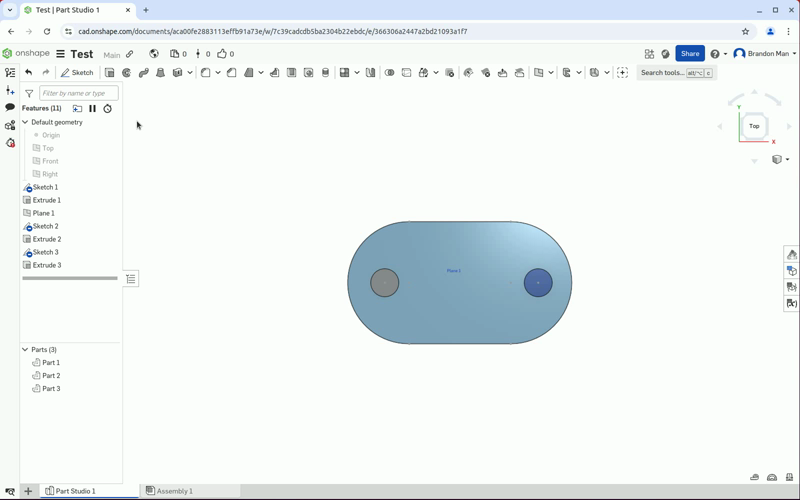
key(up, 3)
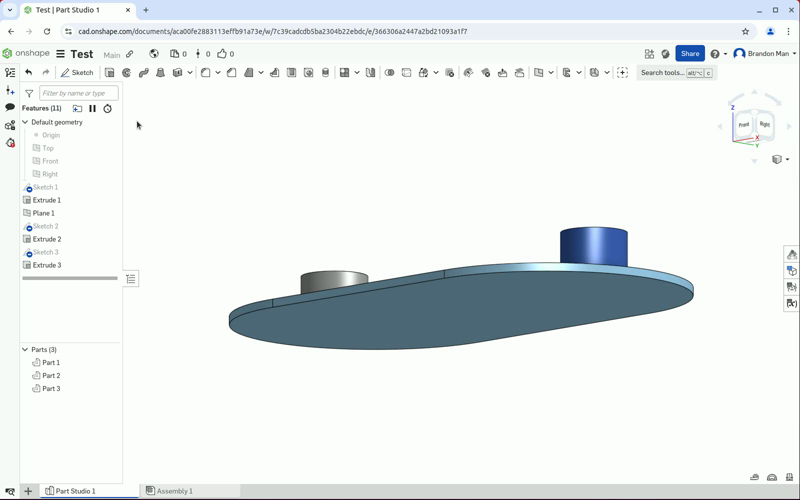
key(left, 3)
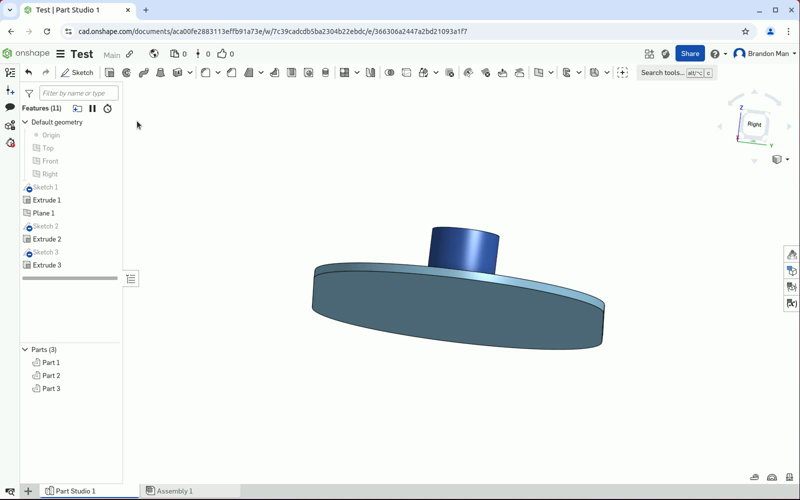
key(right, 3)
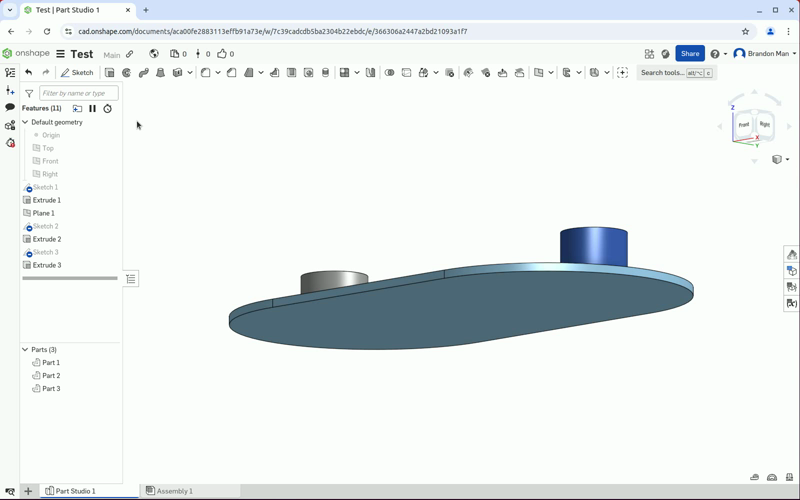
key(down, 3)
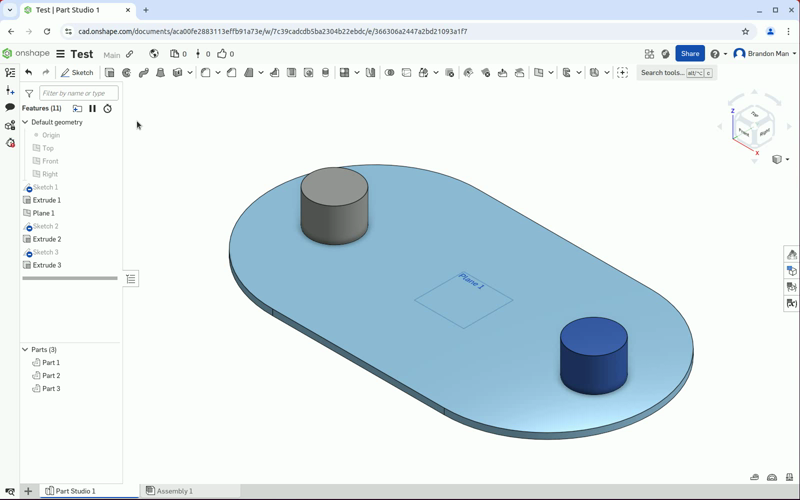
mouse_move(73, 189)
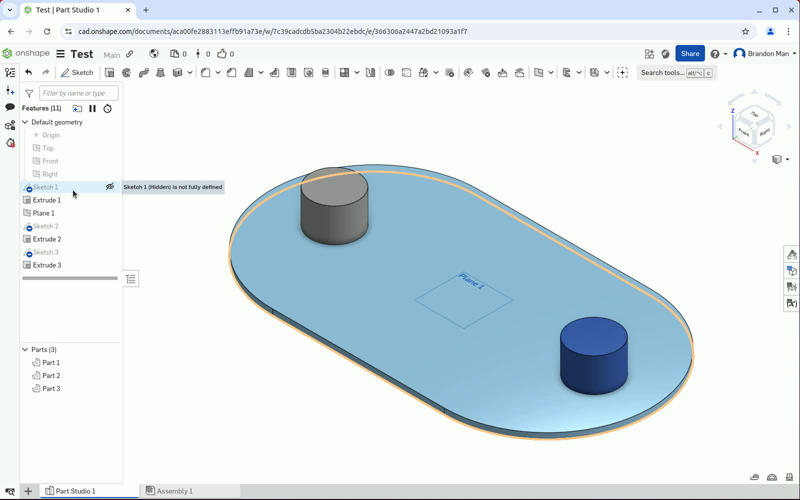
click(73, 189)